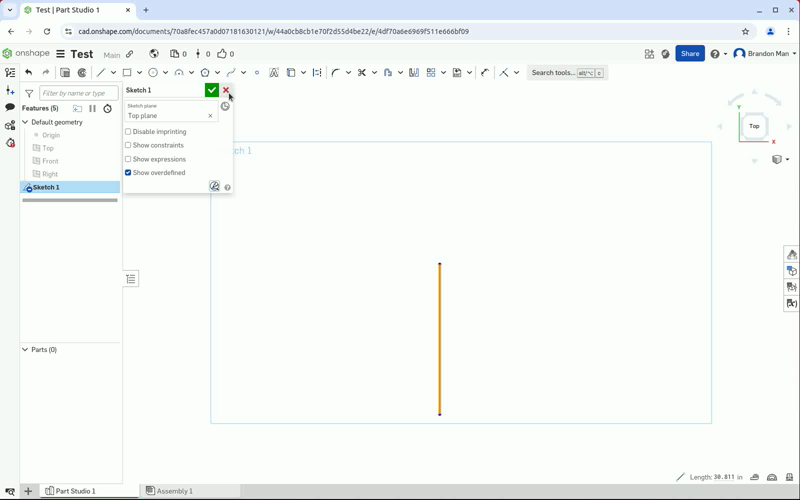
key(shift+h)
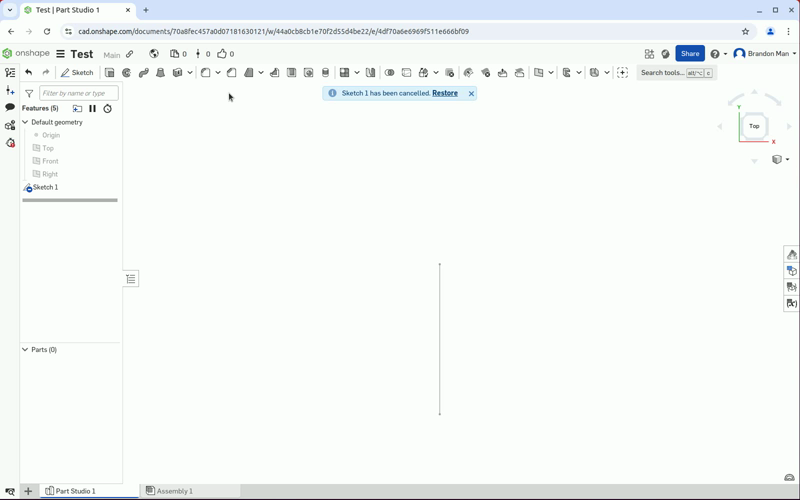
mouse_move(73, 352)
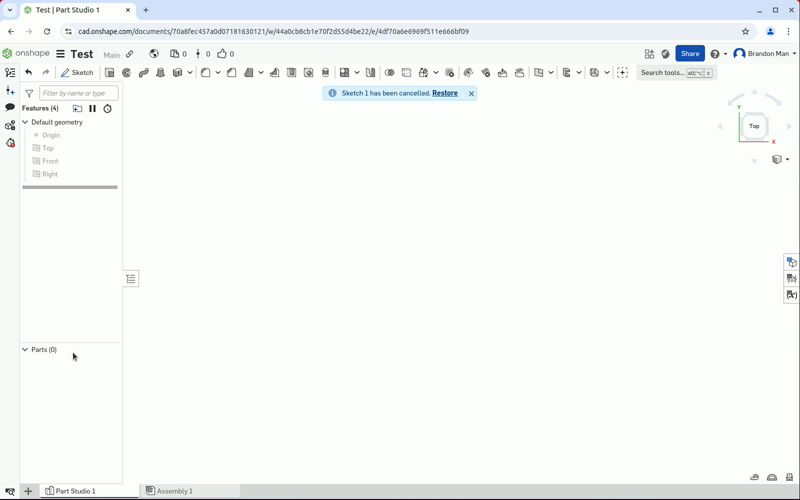
key(y)
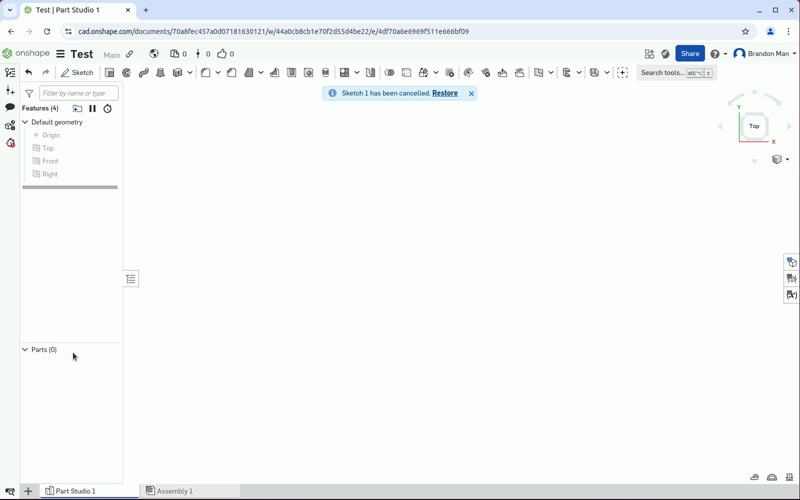
key(shift+p)
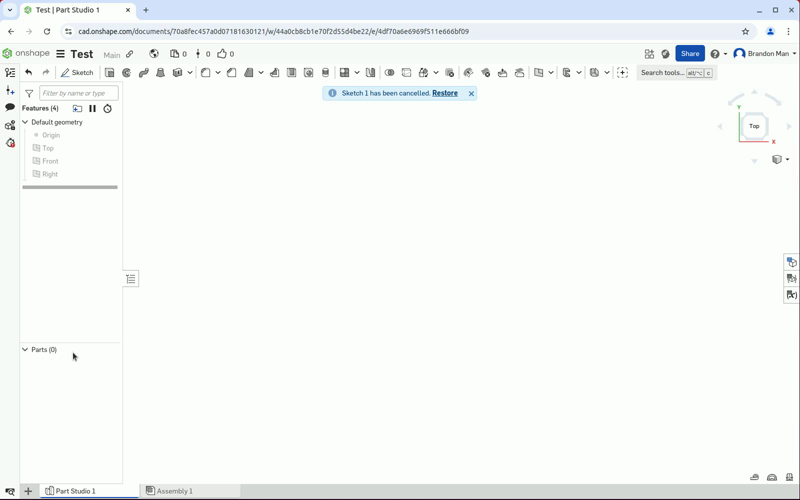
key(space)
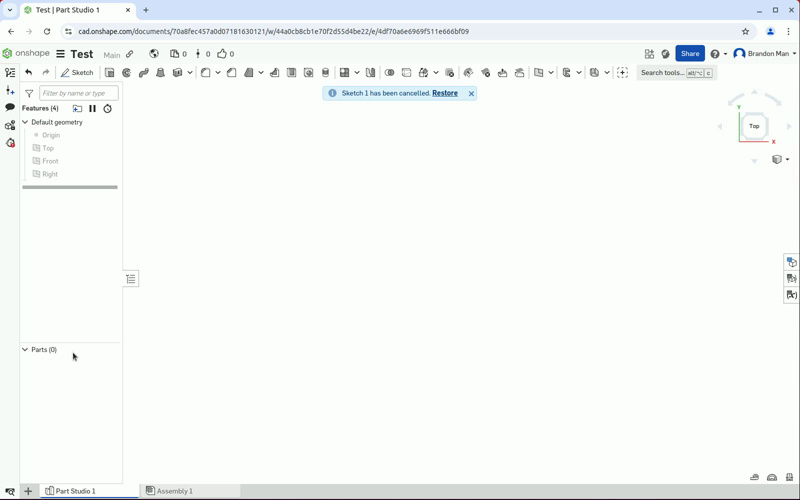
key_down(shift)
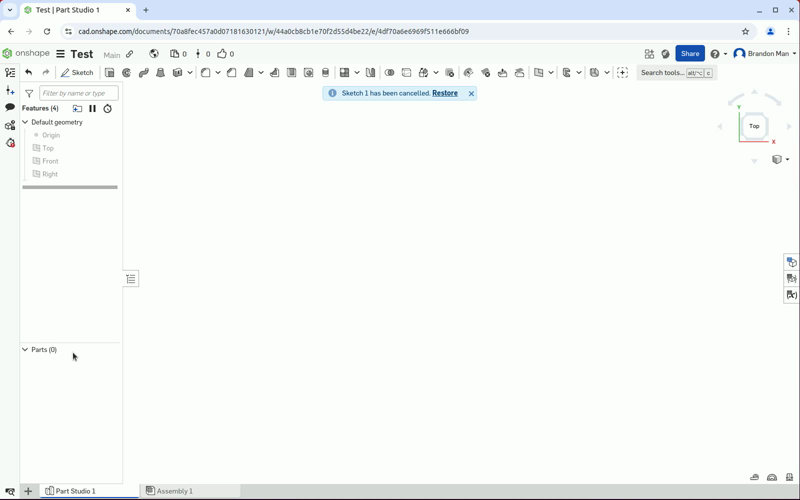
key(up)
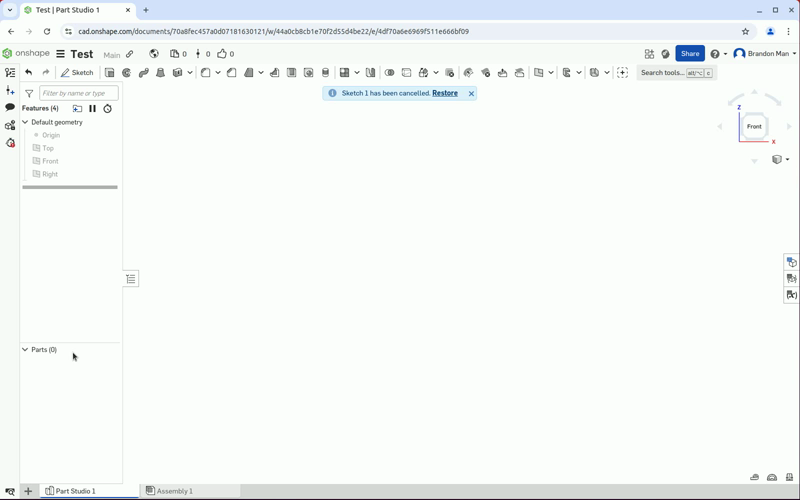
key_up(shift)
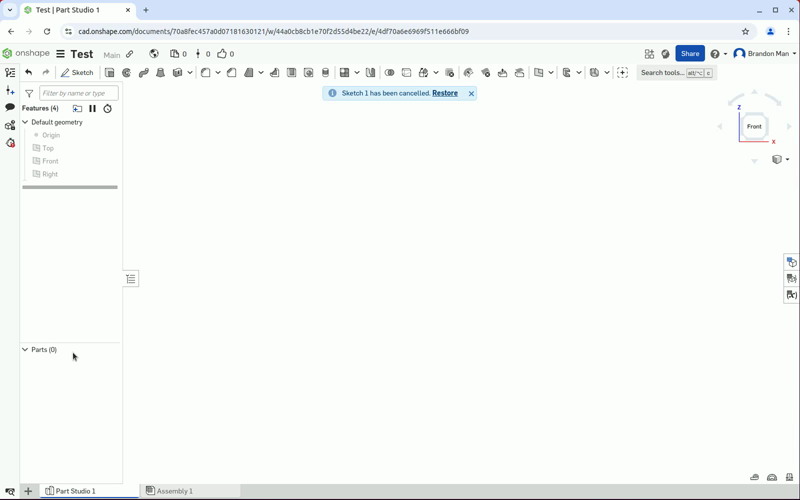
mouse_move(73, 352)
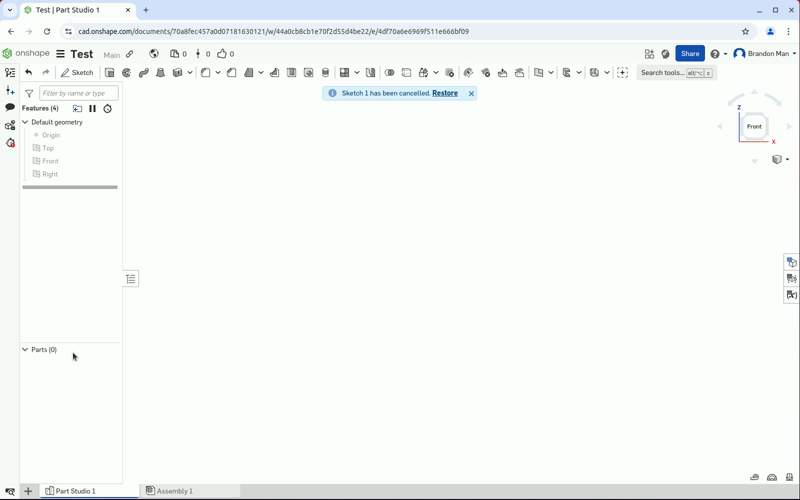
key(shift+y)
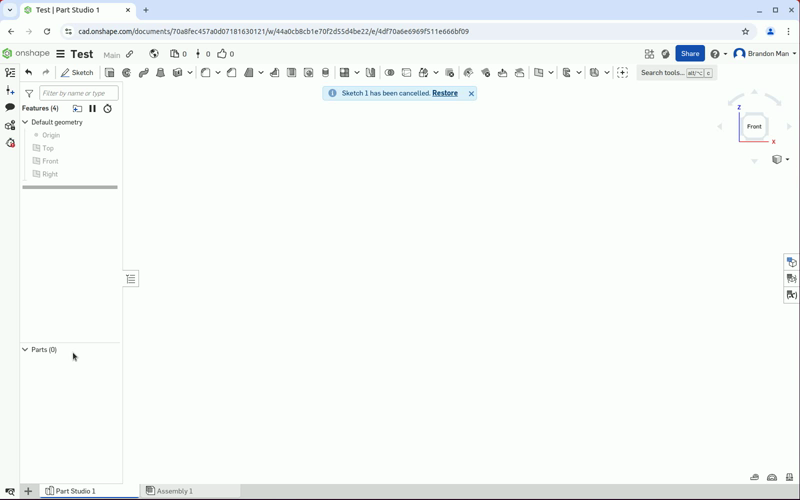
key(shift+s)
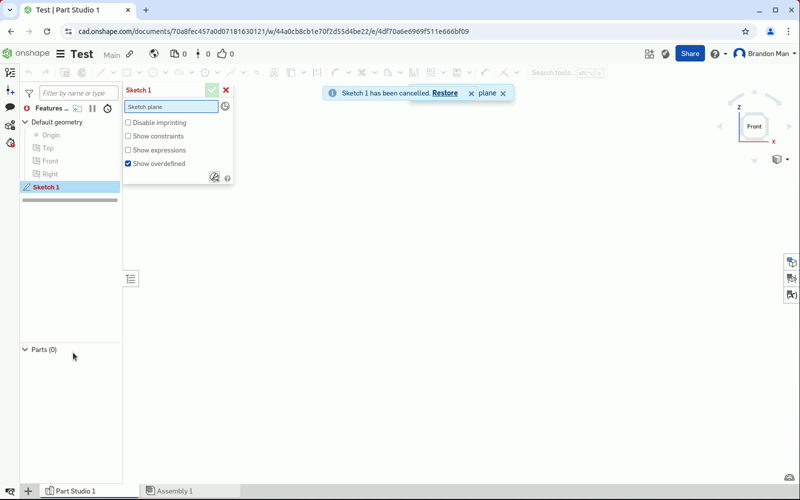
mouse_move(73, 163)
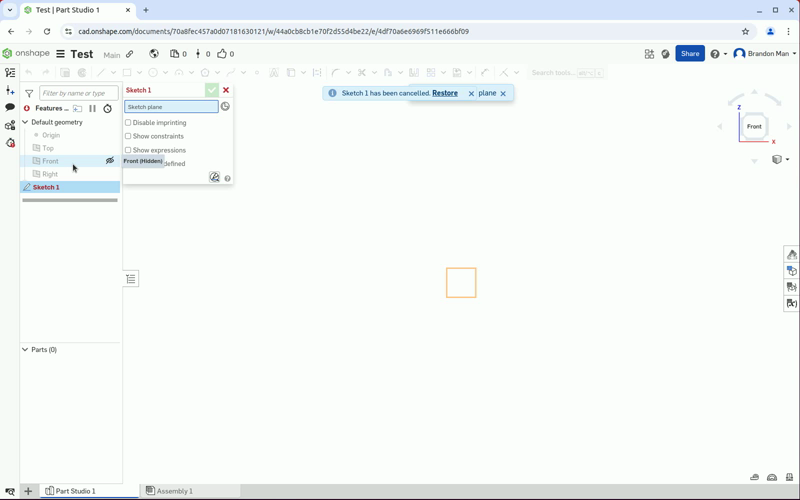
click(73, 163)
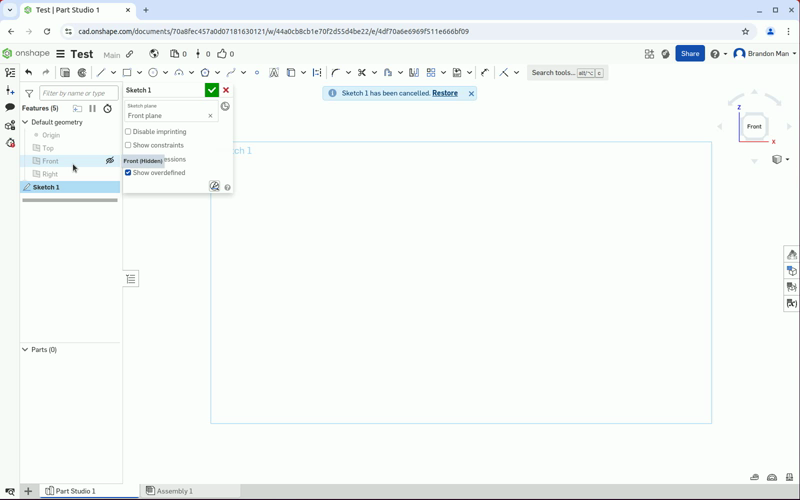
mouse_move(73, 352)
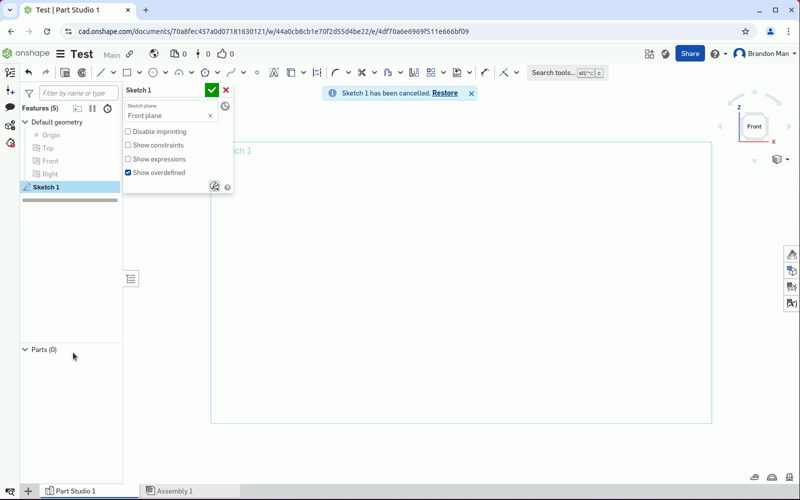
key(y)
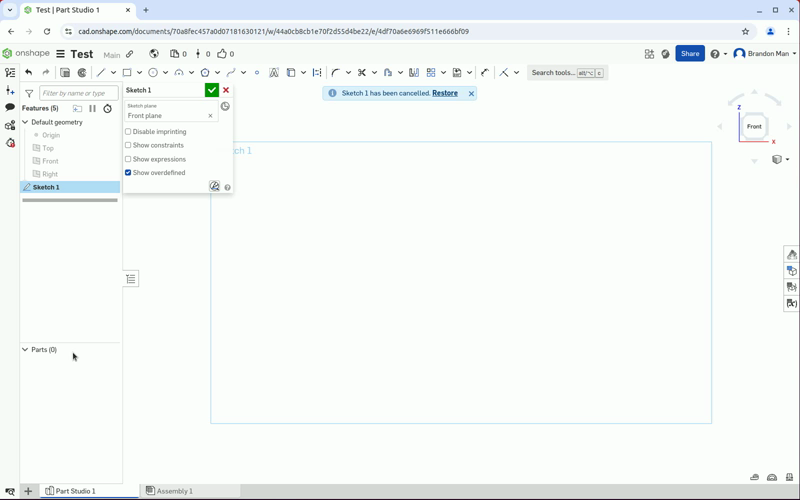
key(l)
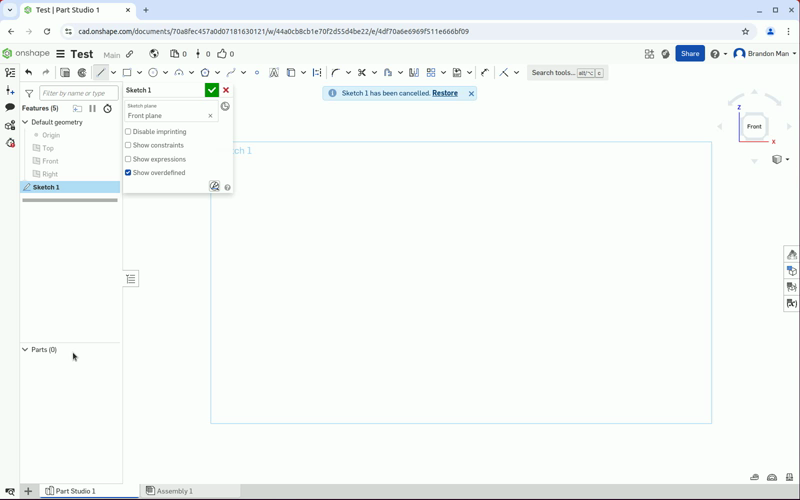
key_down(shift)
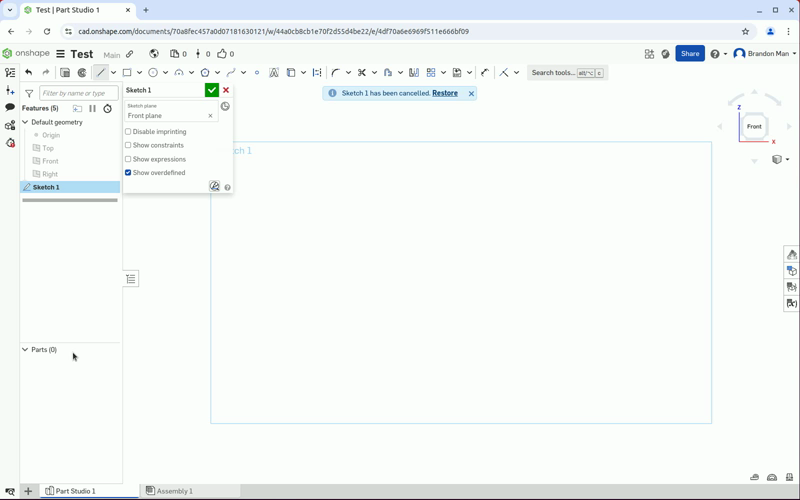
mouse_move(438, 309)
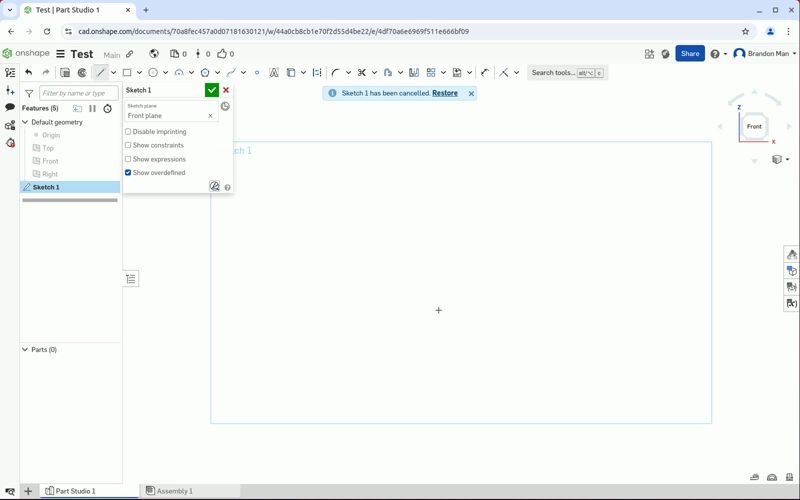
click(438, 309)
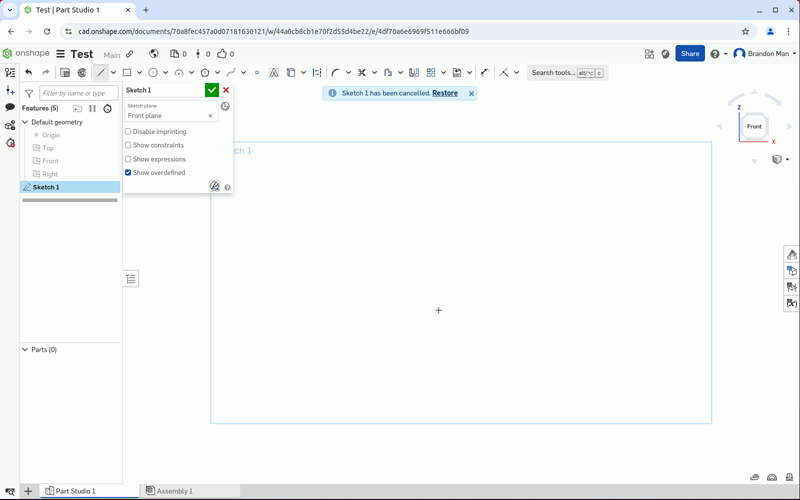
key_up(shift)
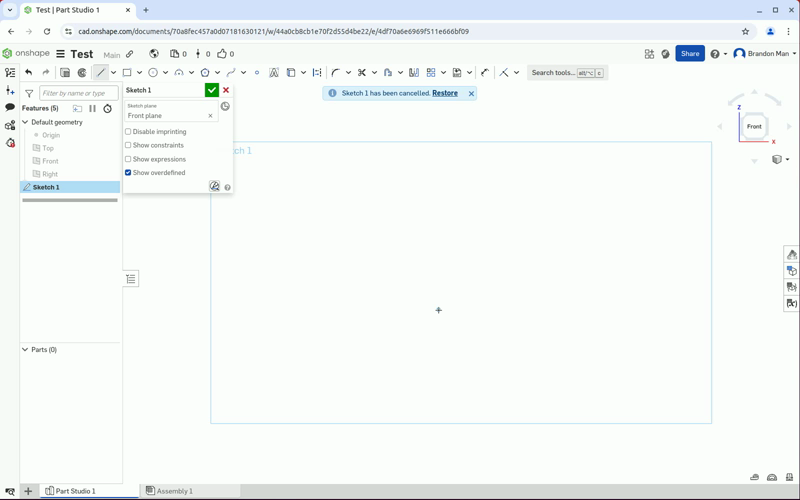
key_down(shift)
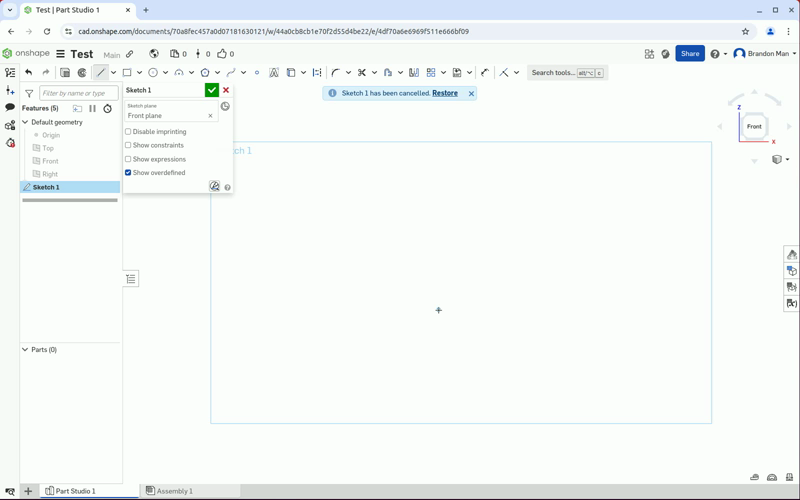
mouse_move(468, 309)
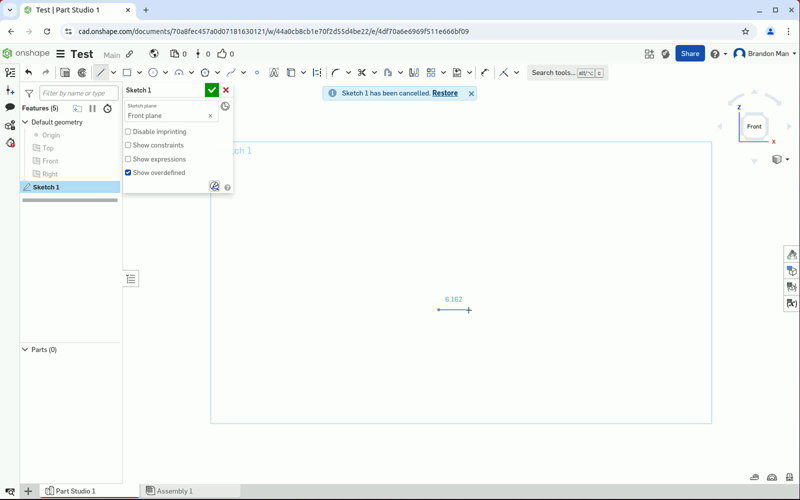
mouse_move(483, 309)
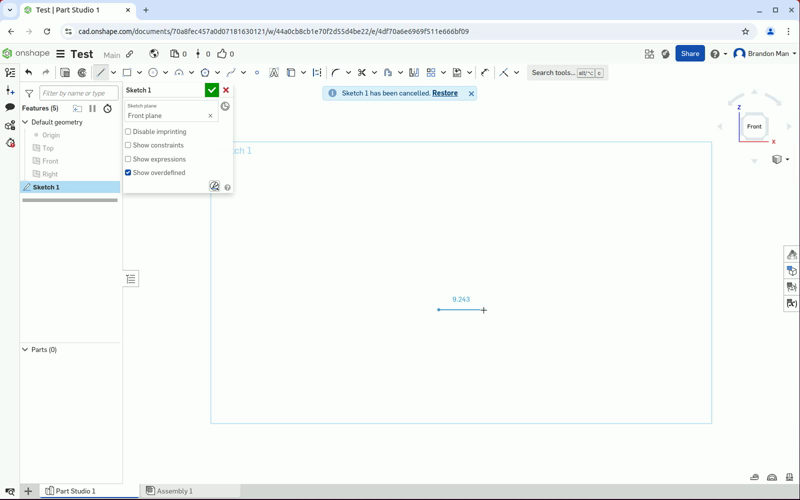
click(483, 309)
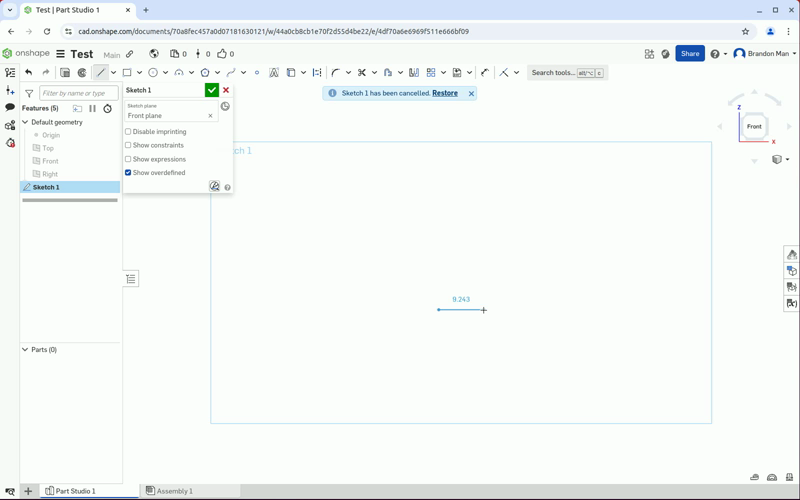
key_up(shift)
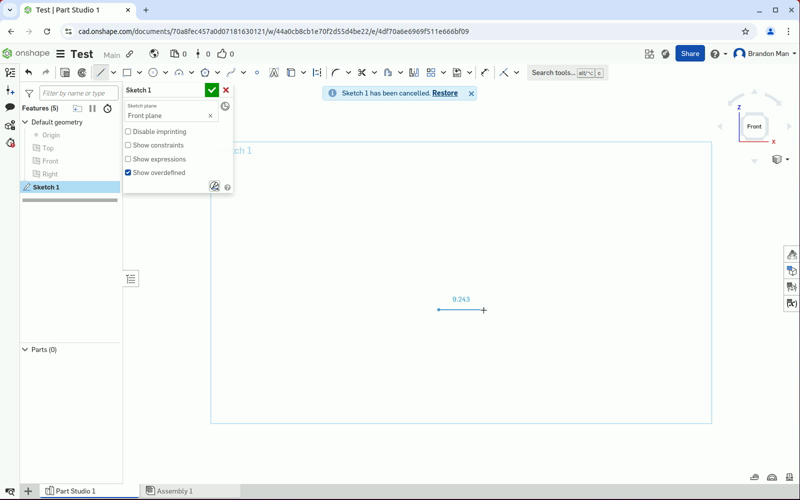
key_down(shift)
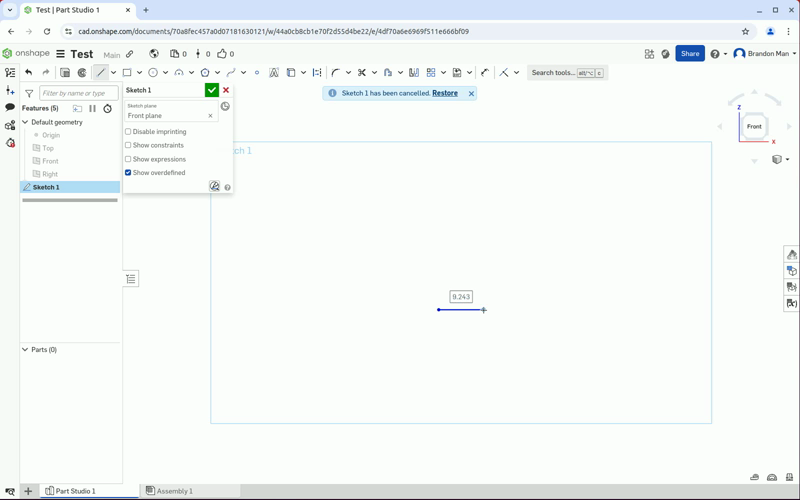
mouse_move(513, 309)
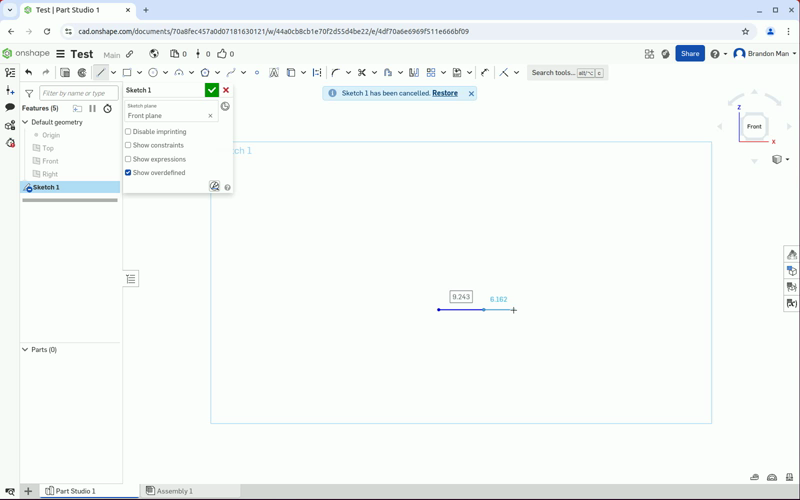
mouse_move(483, 255)
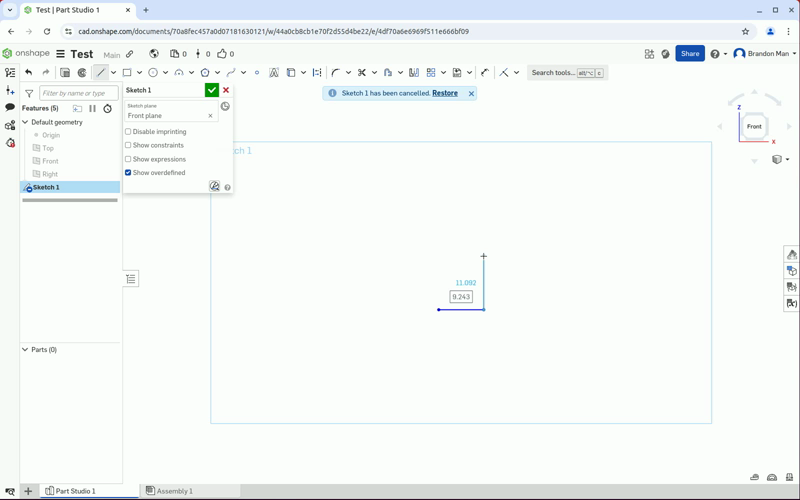
click(483, 255)
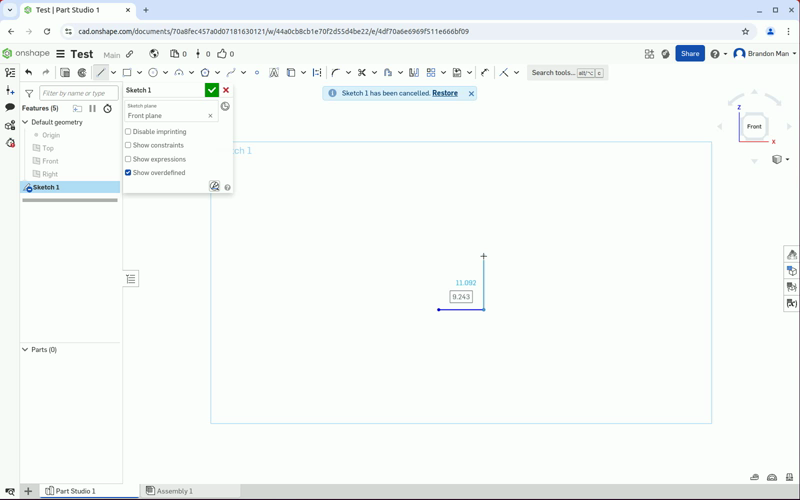
key_up(shift)
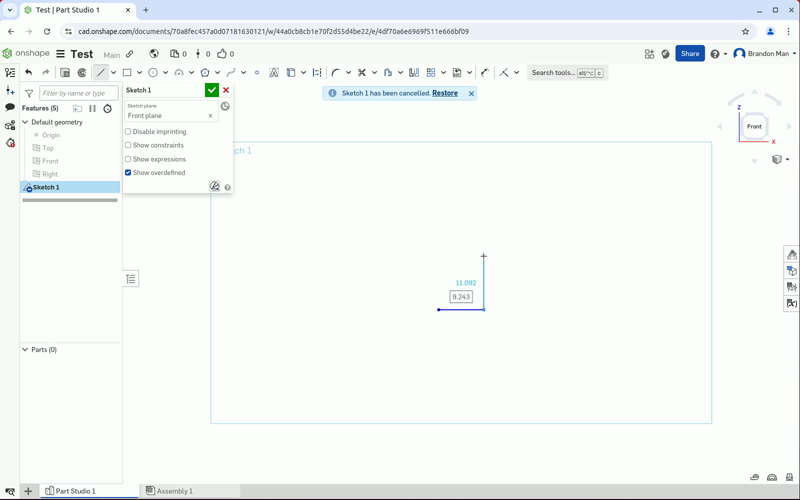
key_down(shift)
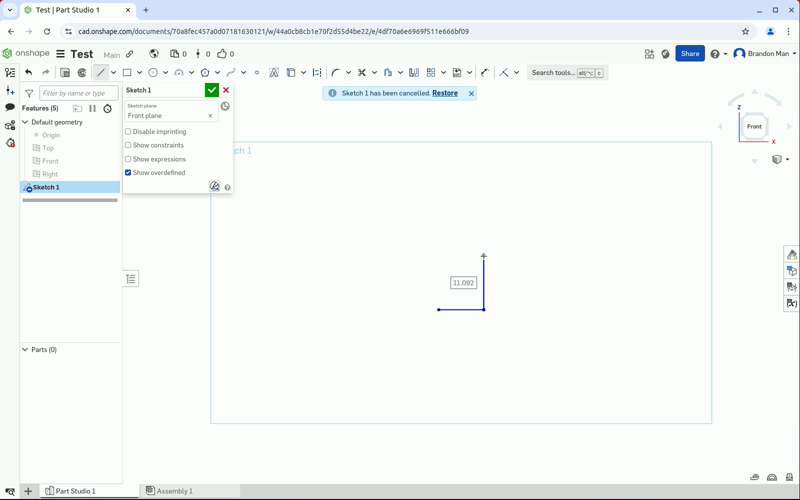
mouse_move(513, 255)
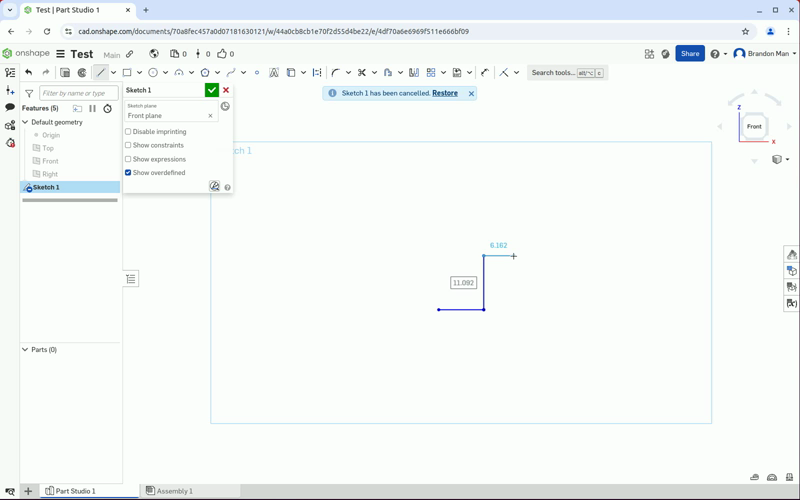
mouse_move(461, 233)
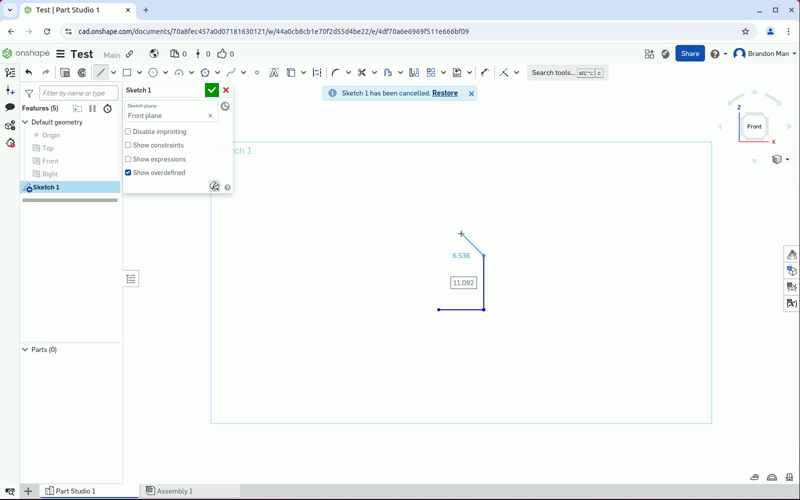
click(461, 233)
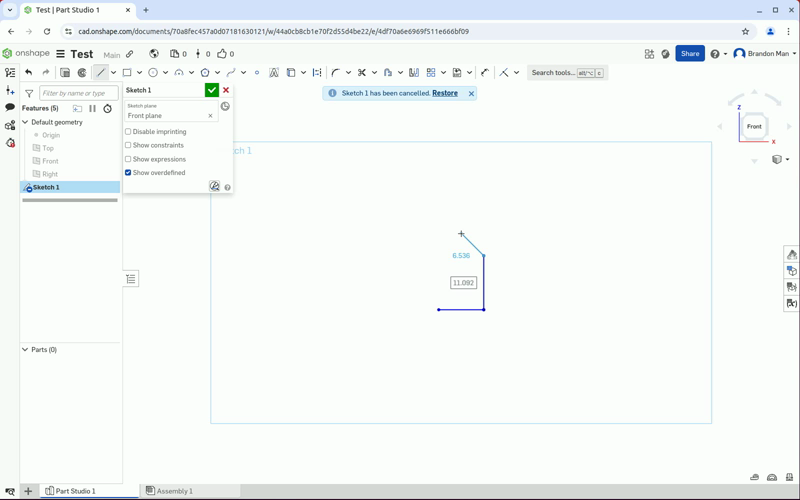
key_up(shift)
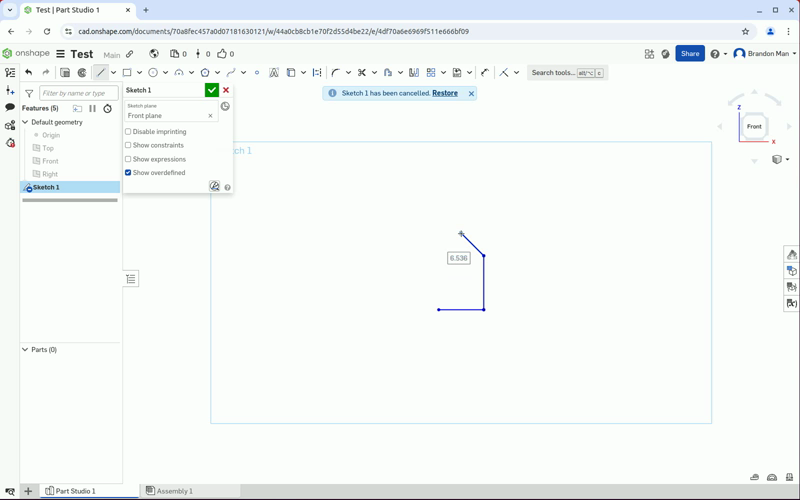
key_down(shift)
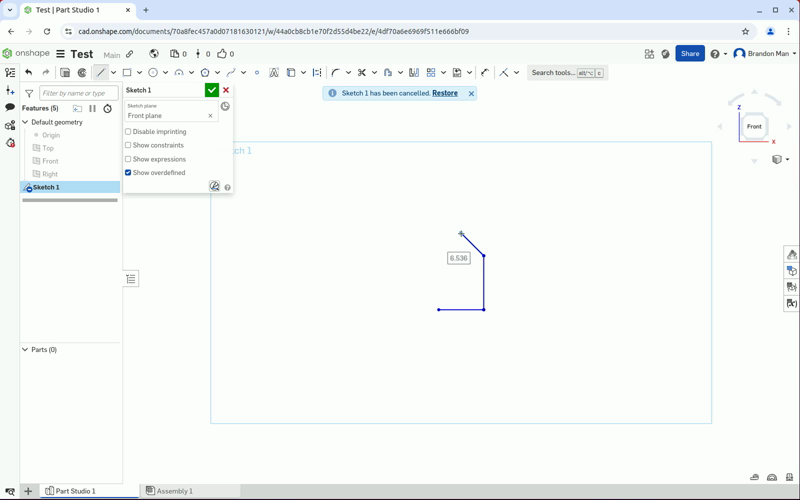
mouse_move(491, 233)
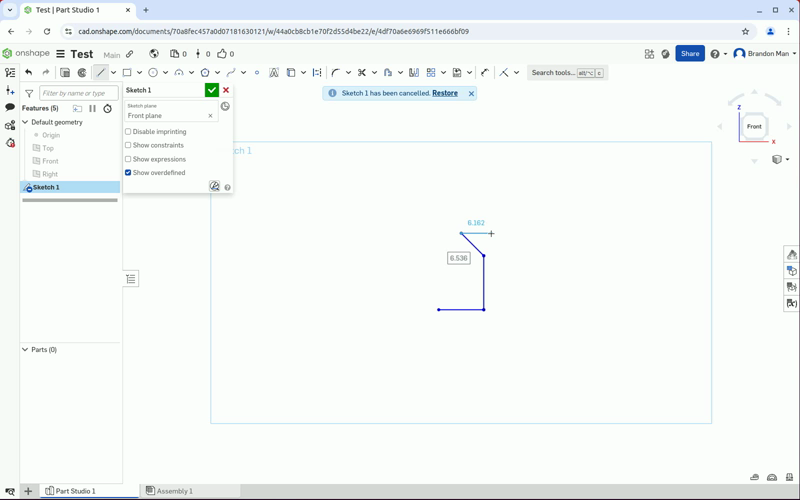
mouse_move(438, 255)
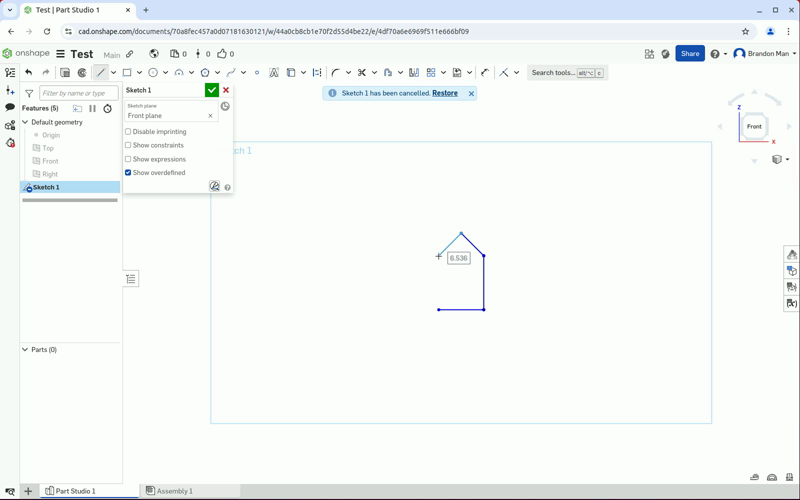
click(438, 255)
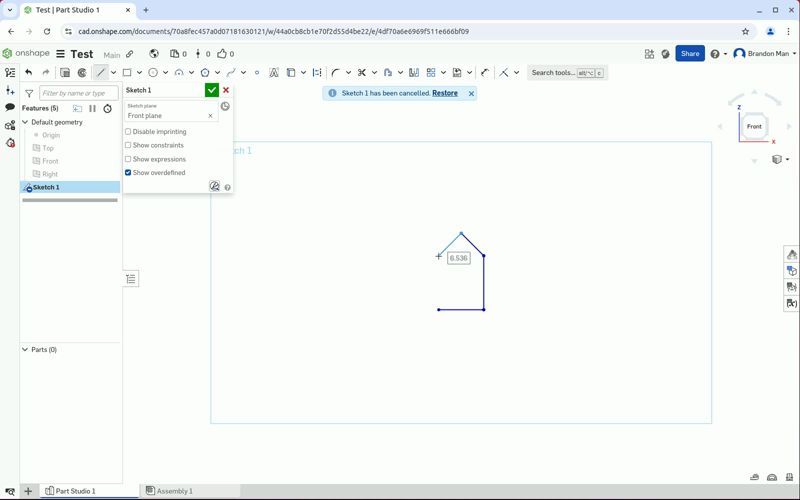
key_up(shift)
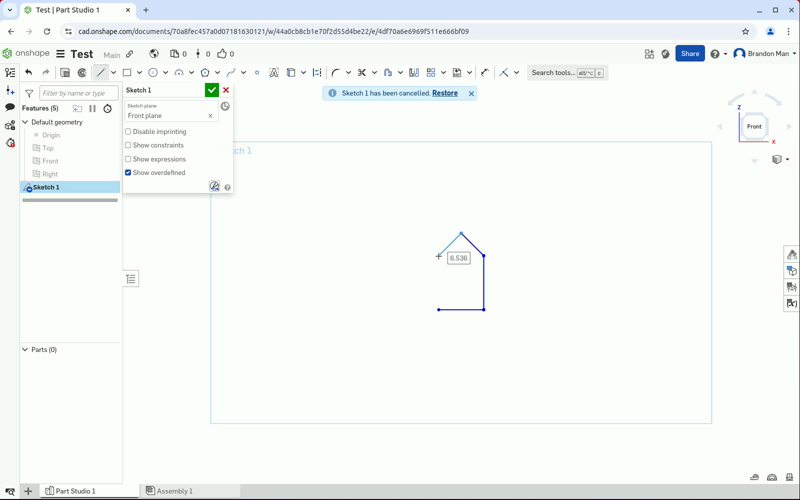
mouse_move(468, 255)
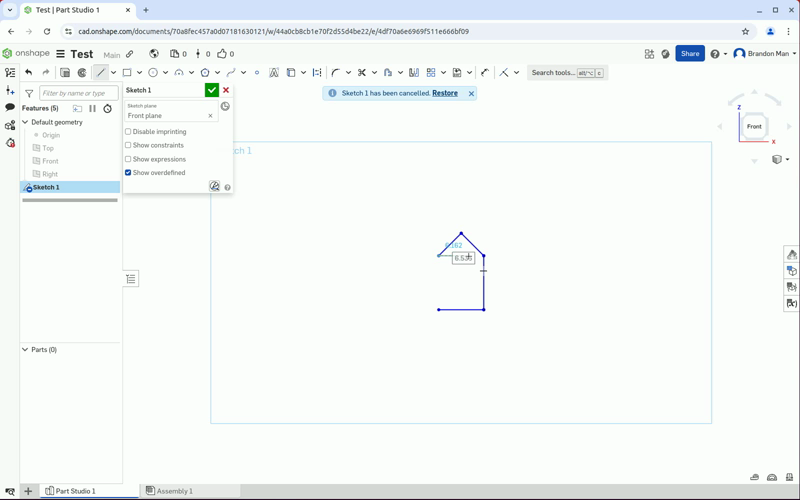
key_down(shift)
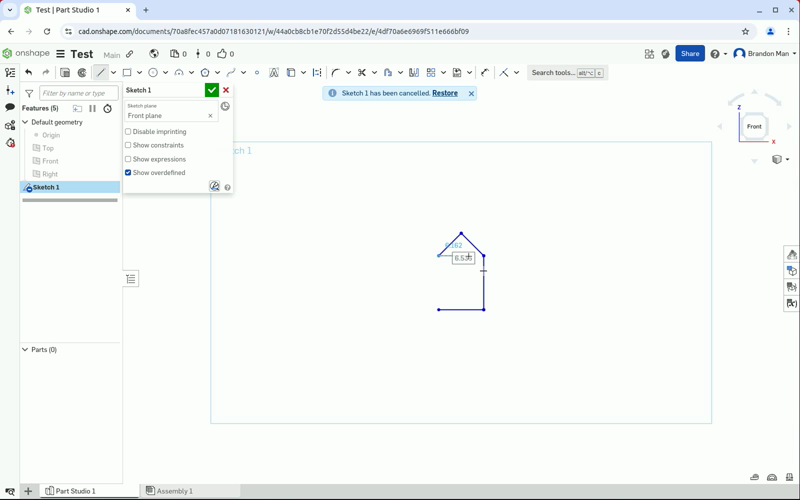
mouse_move(438, 309)
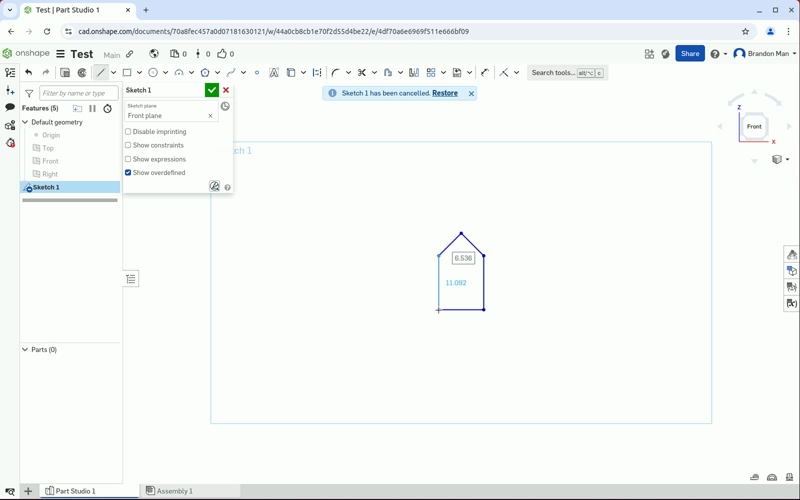
key_up(shift)
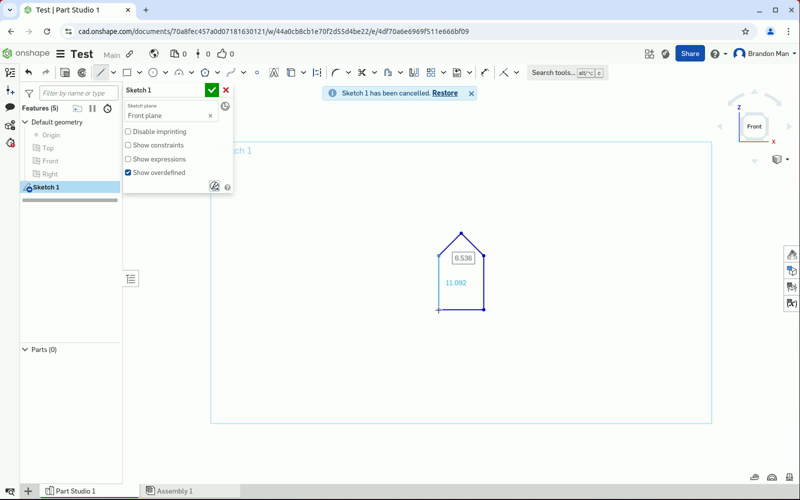
click(438, 309)
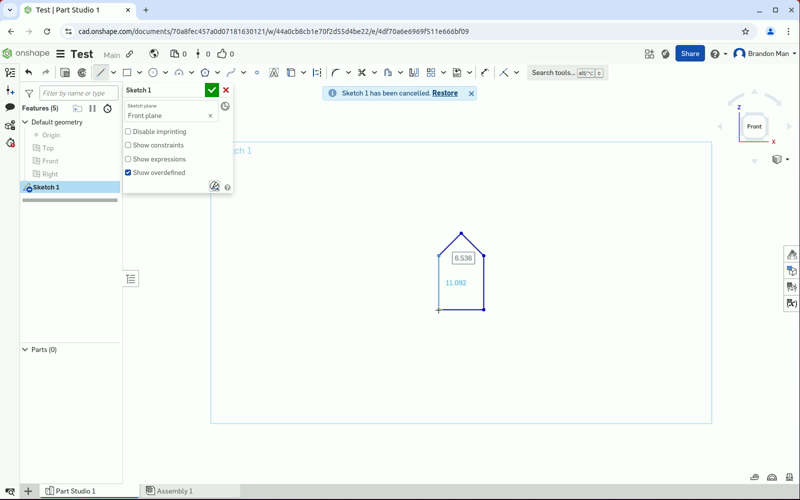
key(esc)
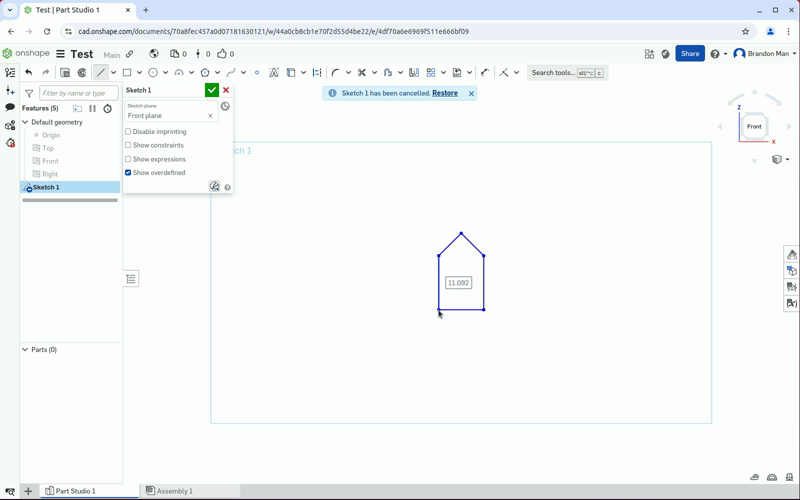
mouse_move(446, 275)
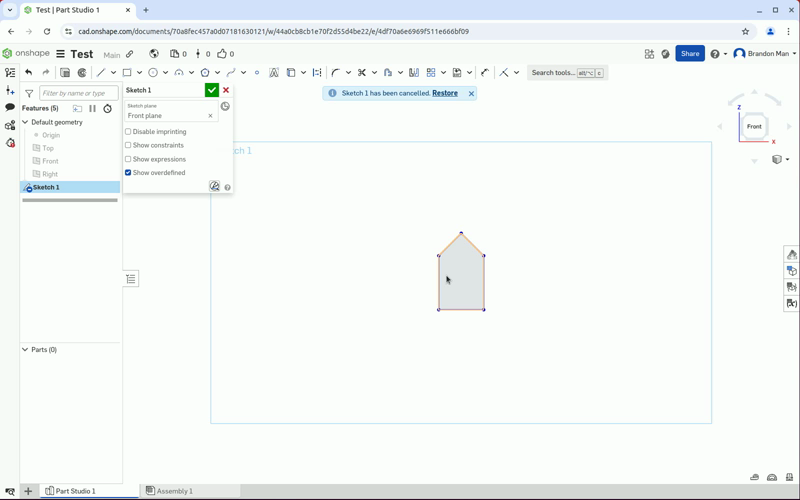
click(446, 275)
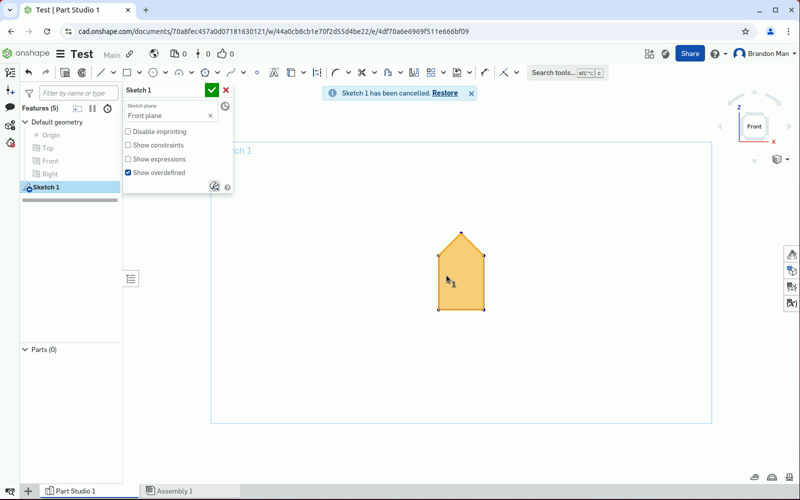
mouse_move(73, 352)
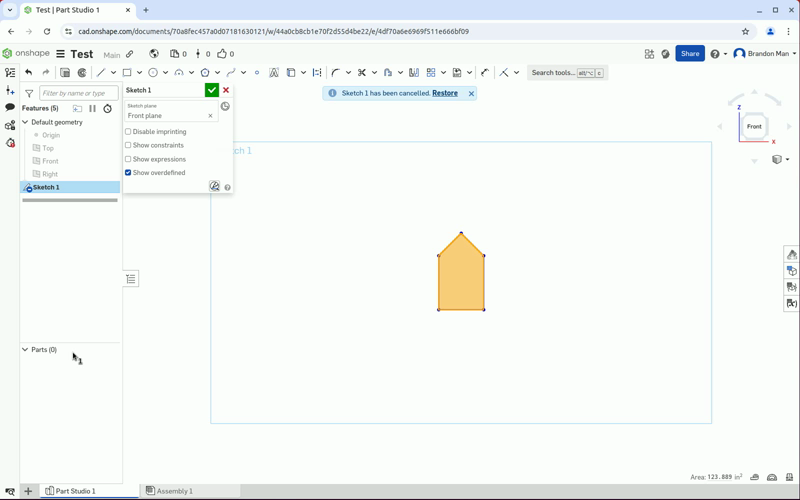
key(shift+y)
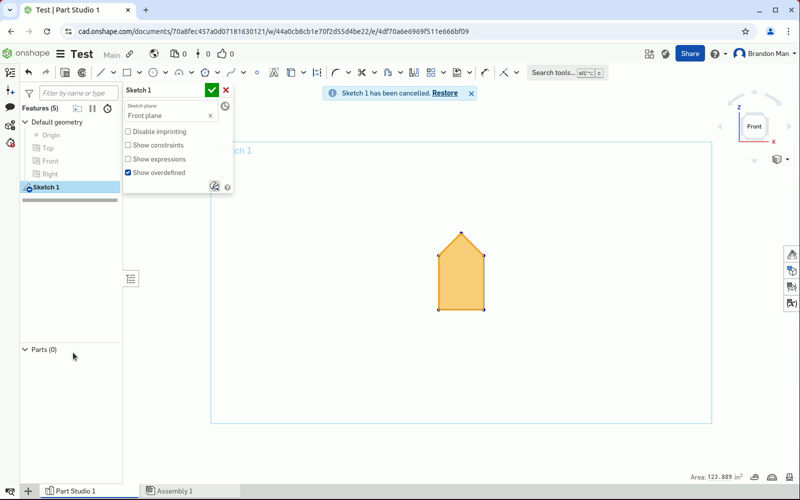
key(shift+e)
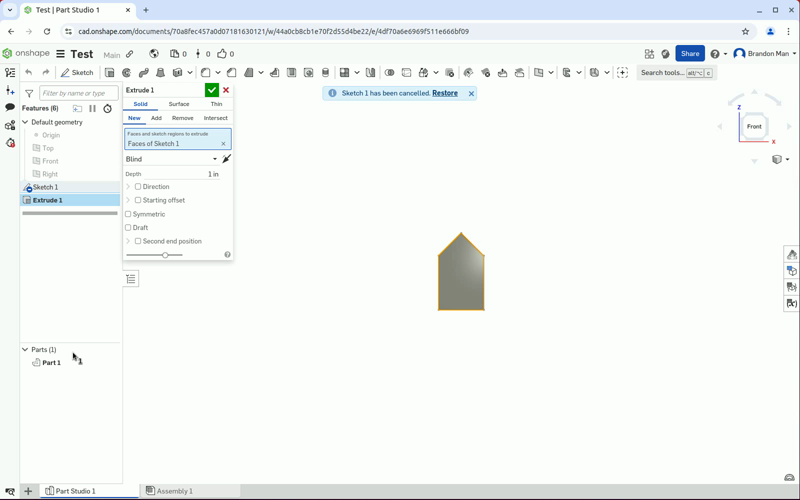
mouse_move(143, 106)
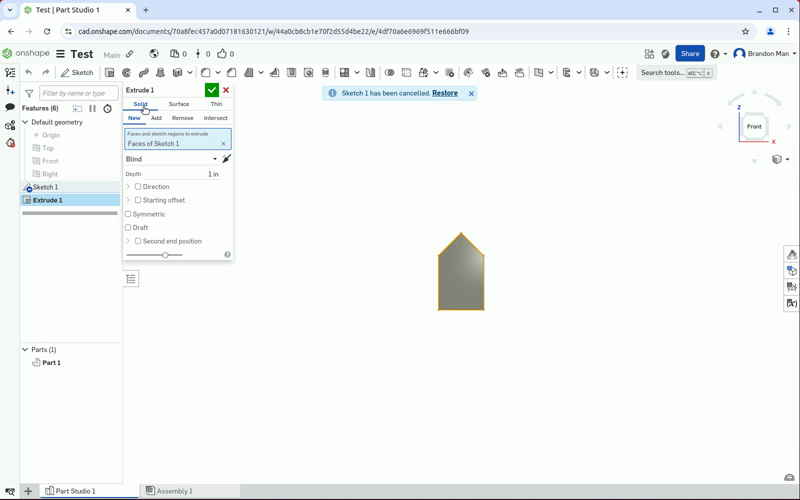
click(143, 106)
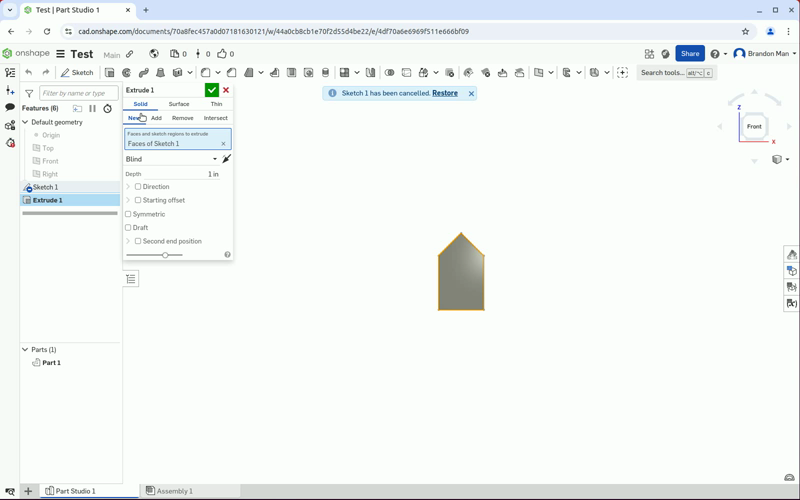
mouse_move(137, 120)
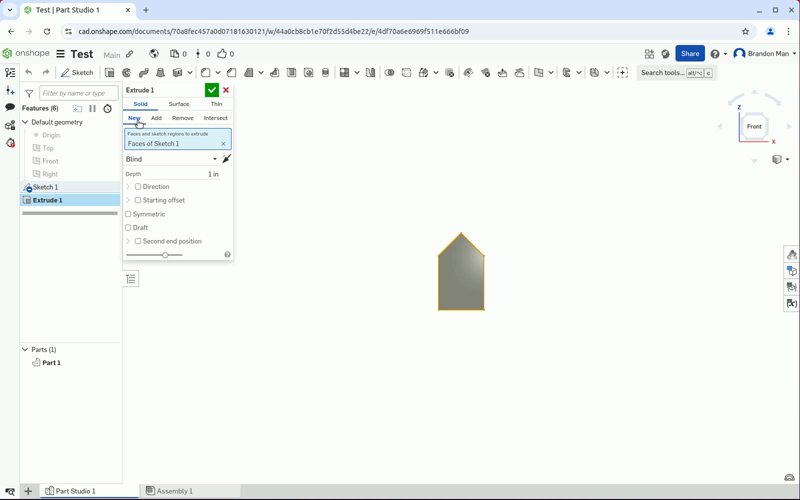
click(137, 120)
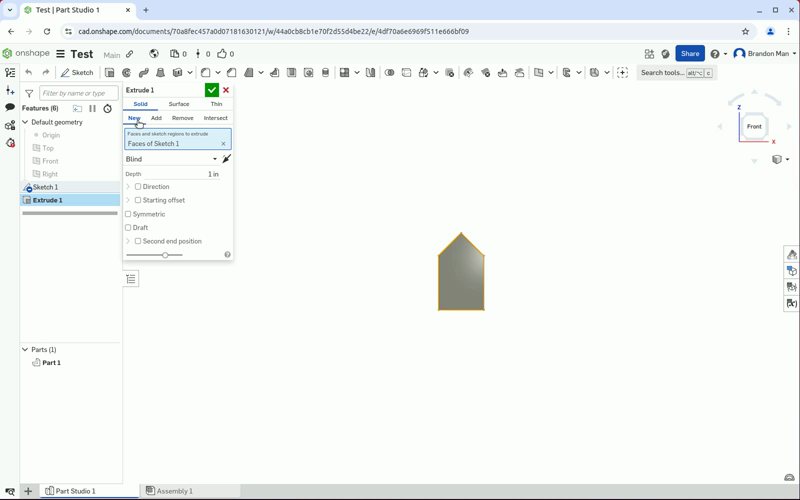
key(tab, 4)
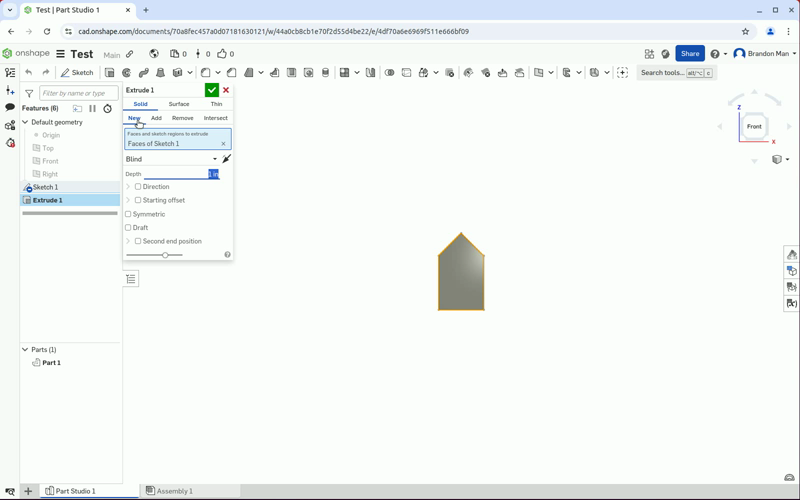
text(0.963)
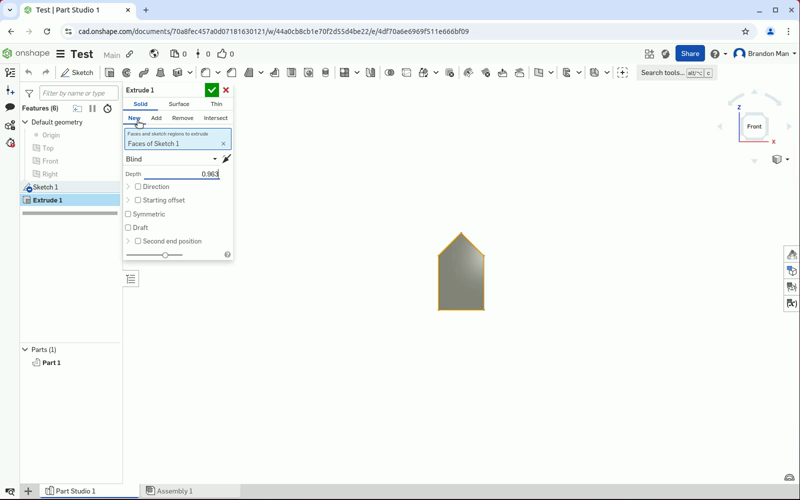
key(enter)
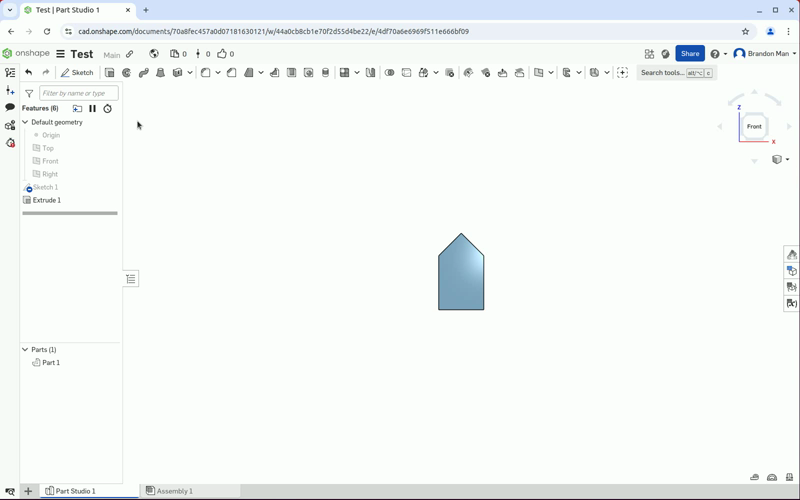
key(shift+h)
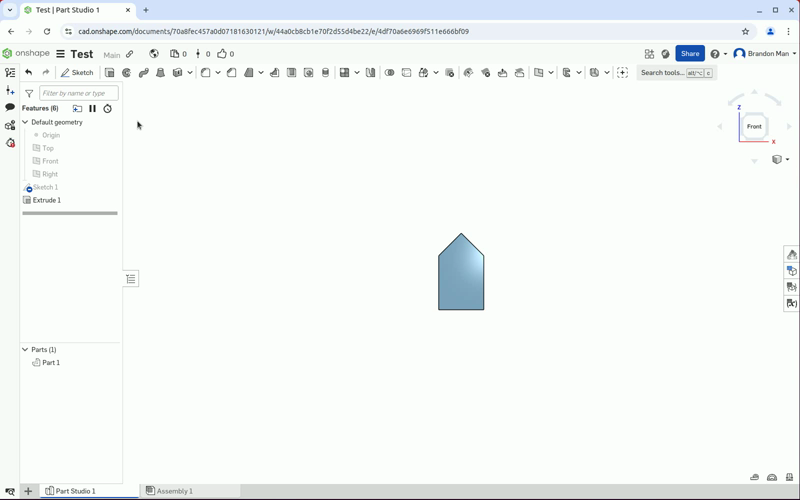
key(shift+h)
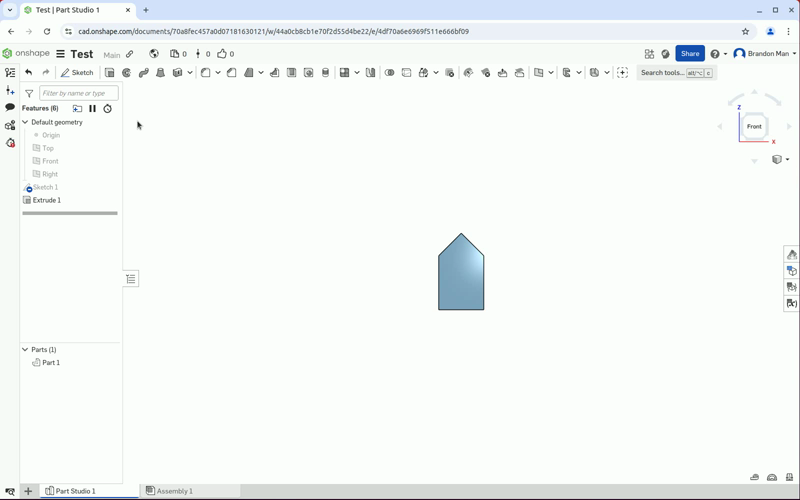
mouse_move(73, 189)
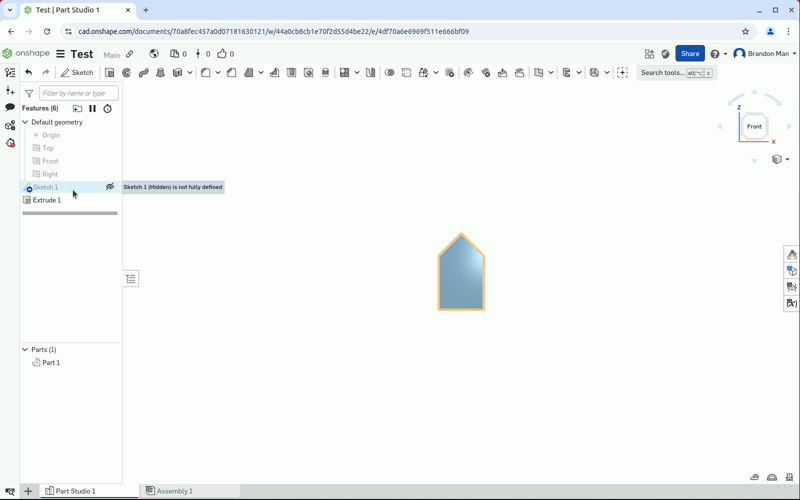
click(73, 189)
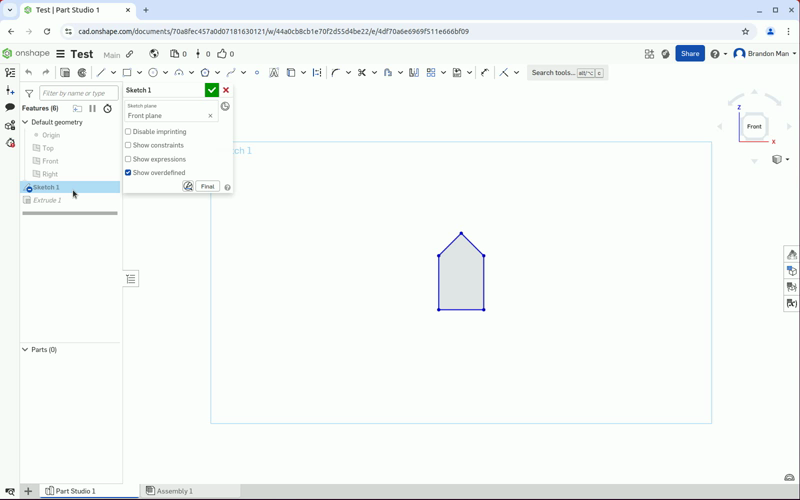
mouse_move(229, 92)
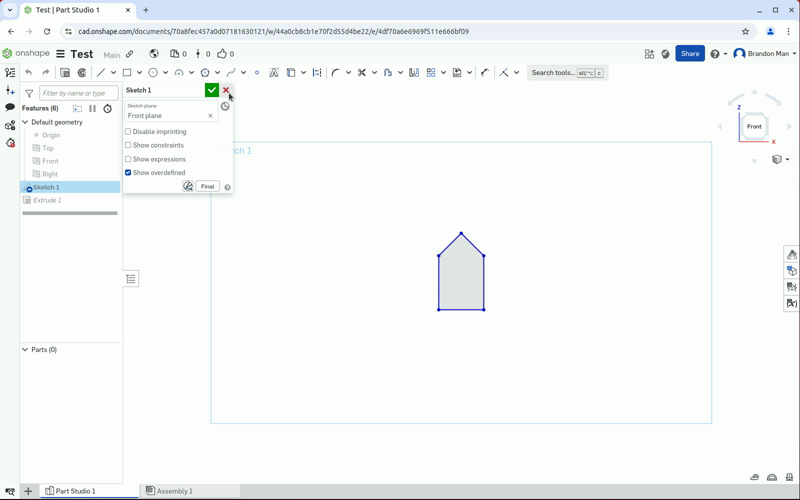
click(229, 92)
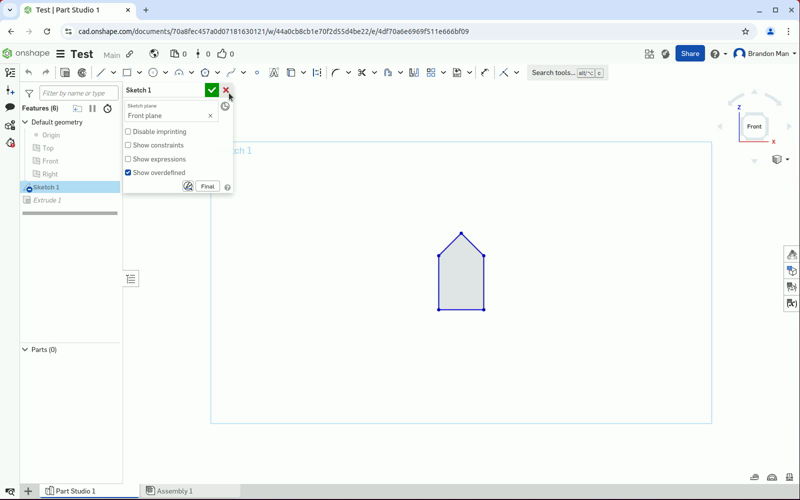
key(shift+s)
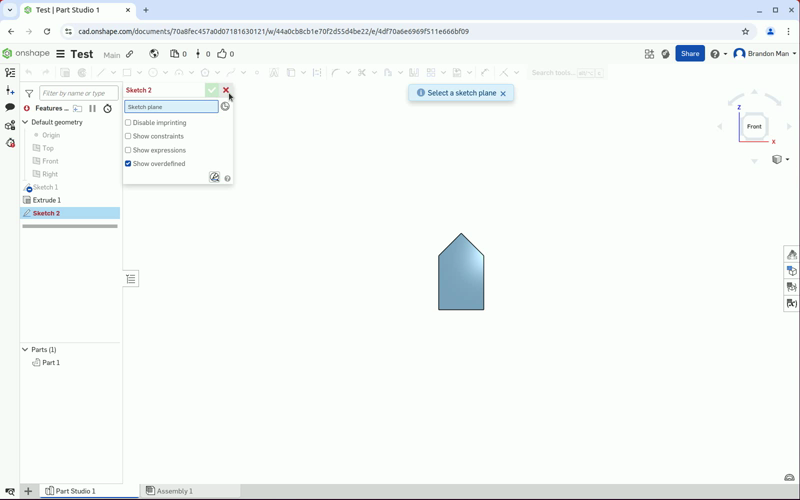
mouse_move(73, 163)
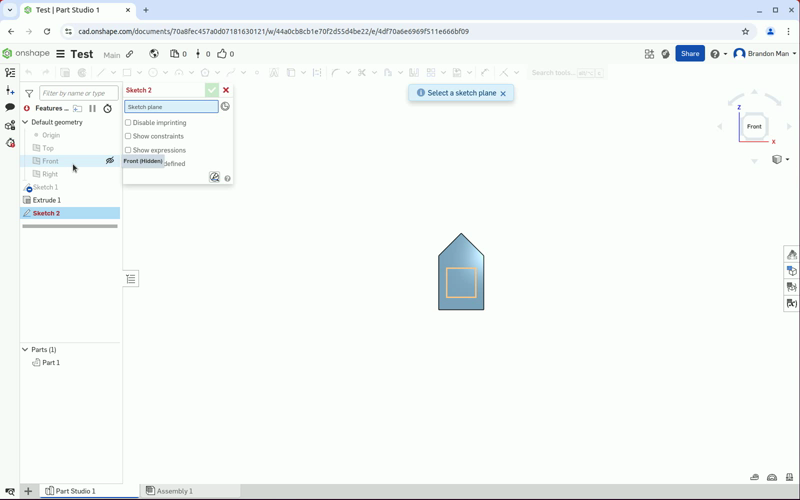
click(73, 163)
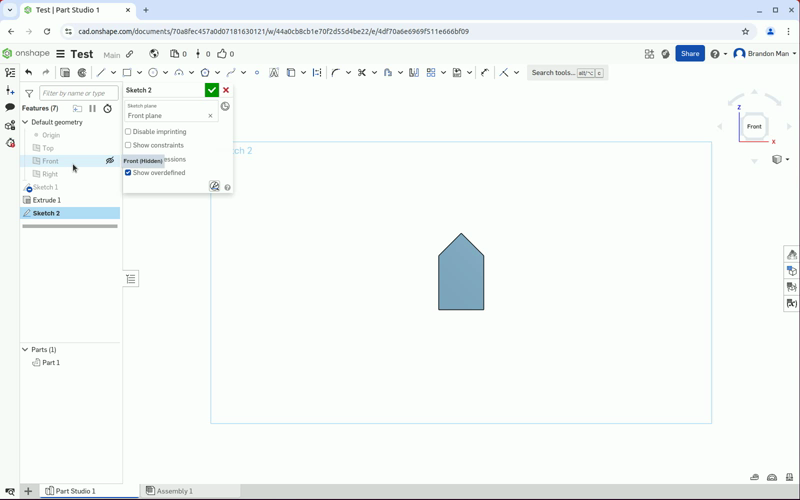
mouse_move(73, 352)
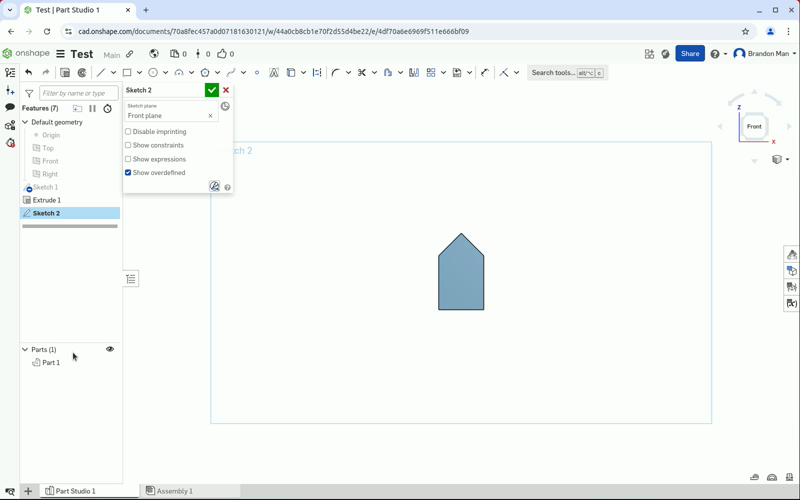
key(y)
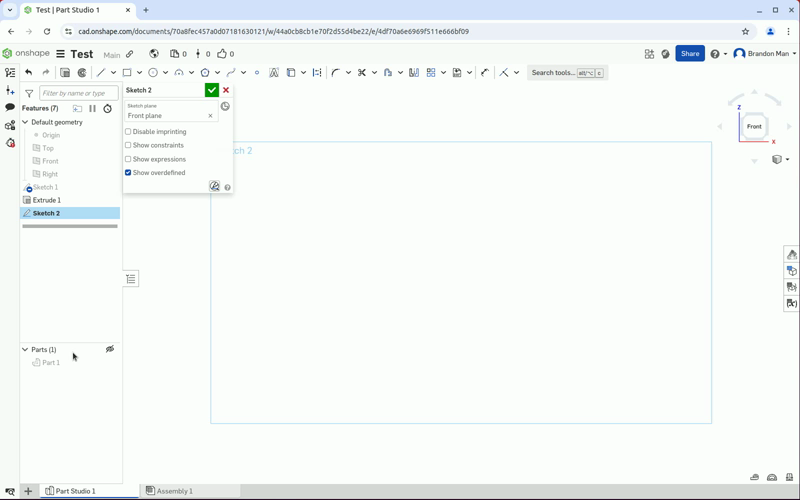
key(l)
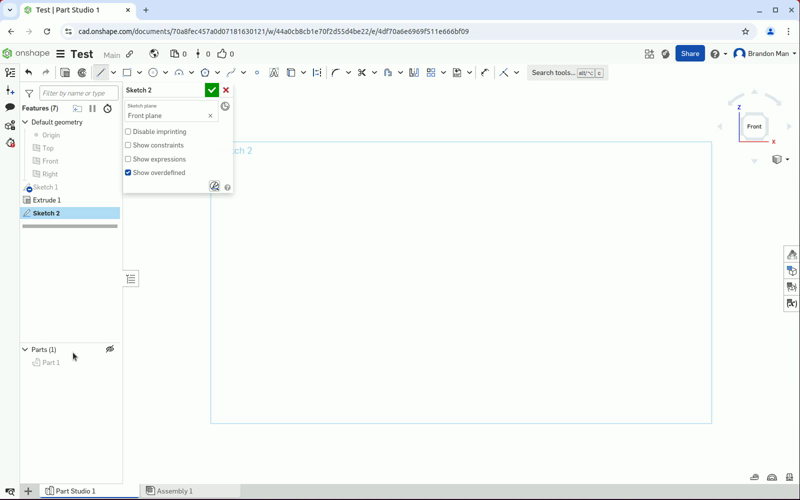
key_down(shift)
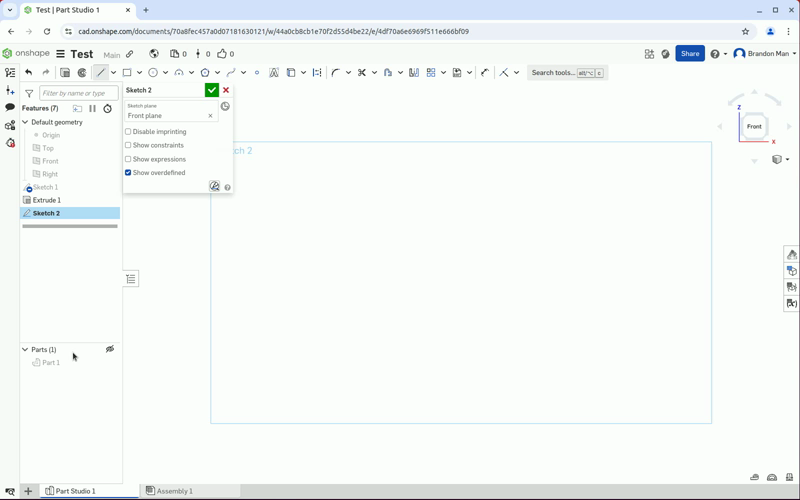
mouse_move(483, 309)
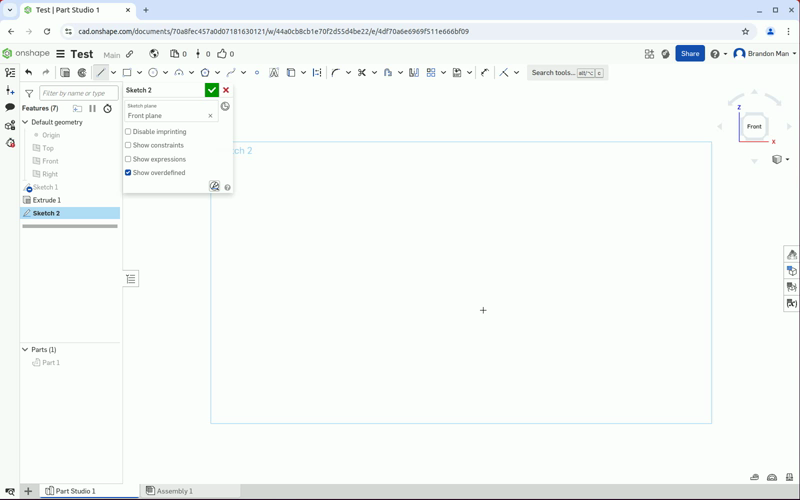
click(483, 309)
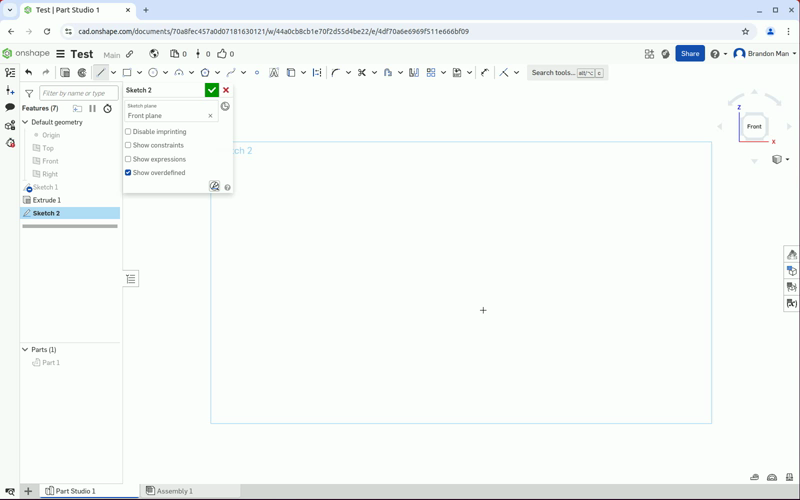
key_up(shift)
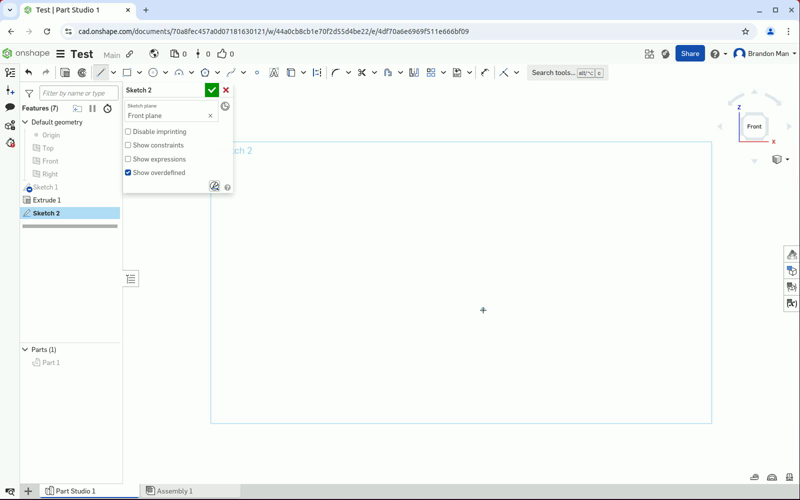
key_down(shift)
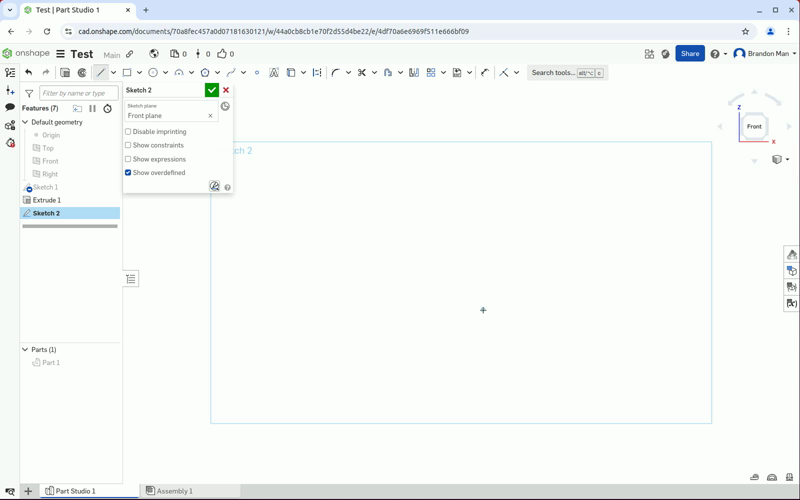
mouse_move(513, 309)
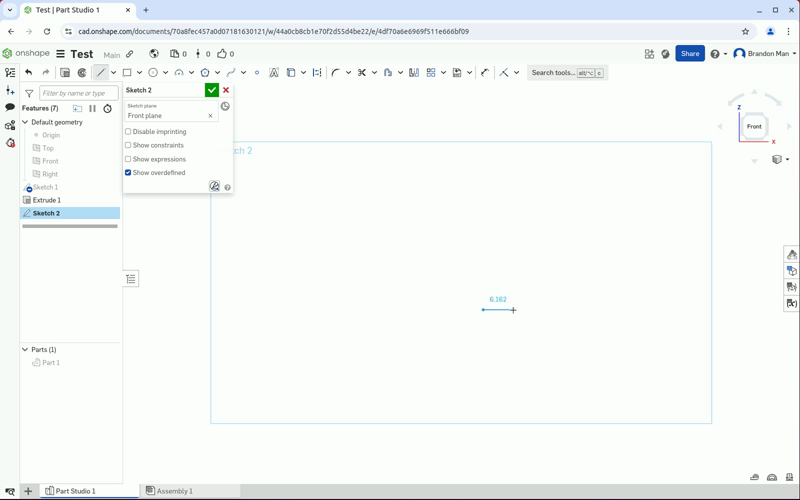
mouse_move(528, 309)
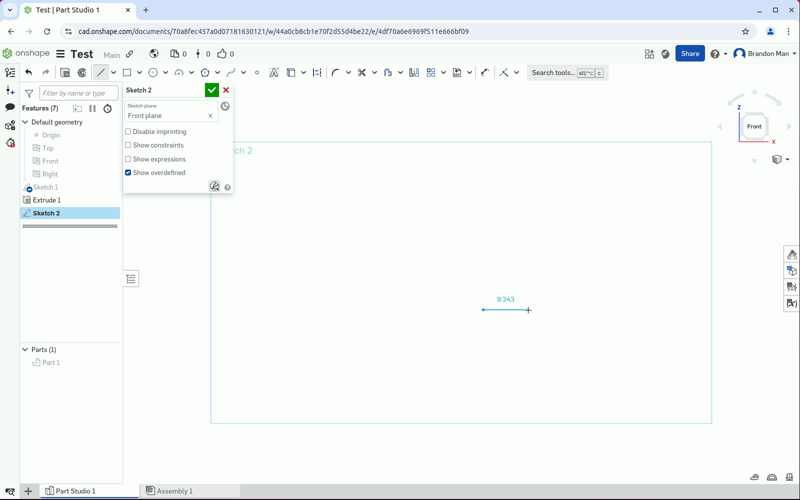
click(528, 309)
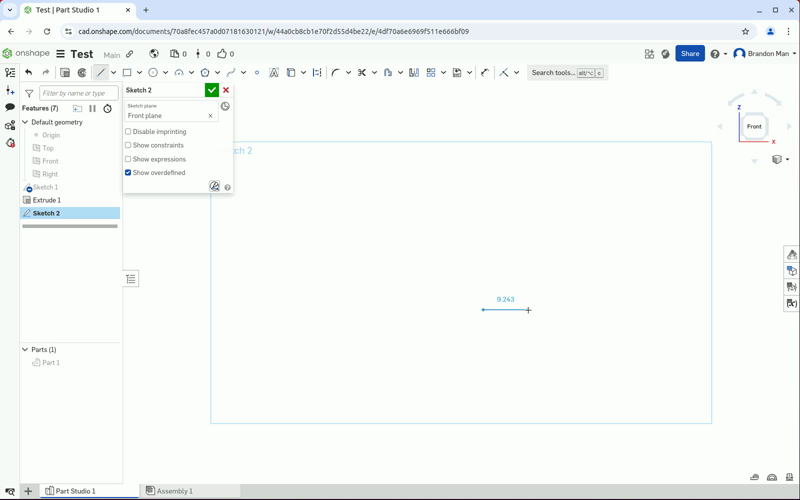
key_up(shift)
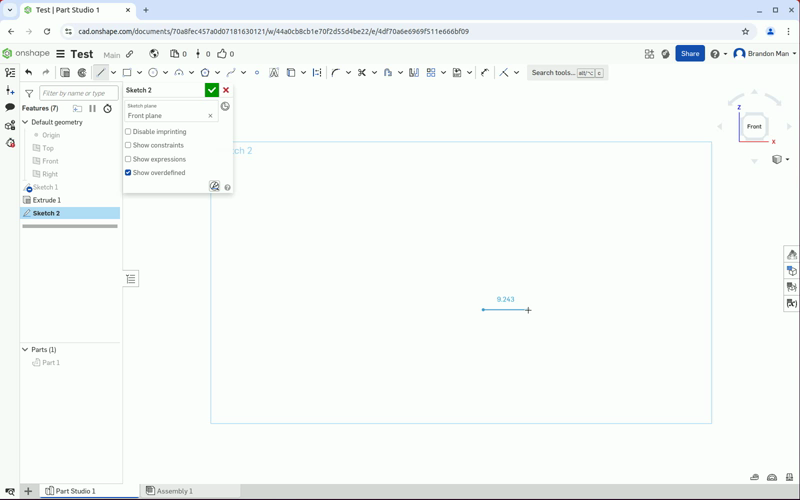
key_down(shift)
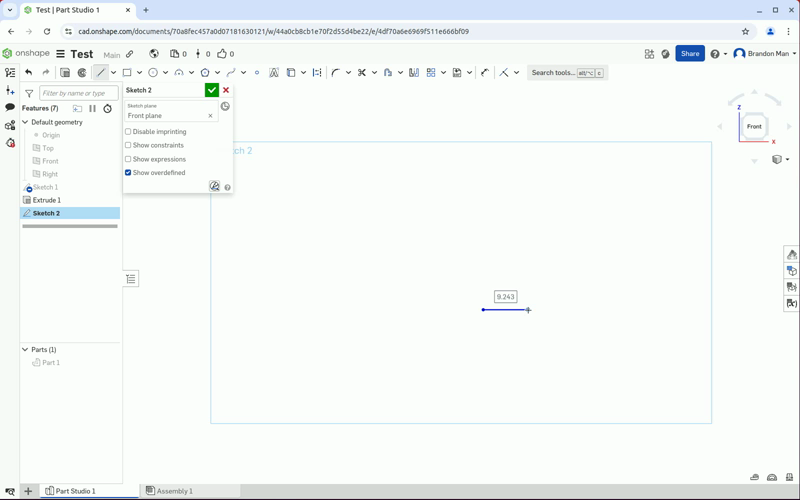
mouse_move(558, 309)
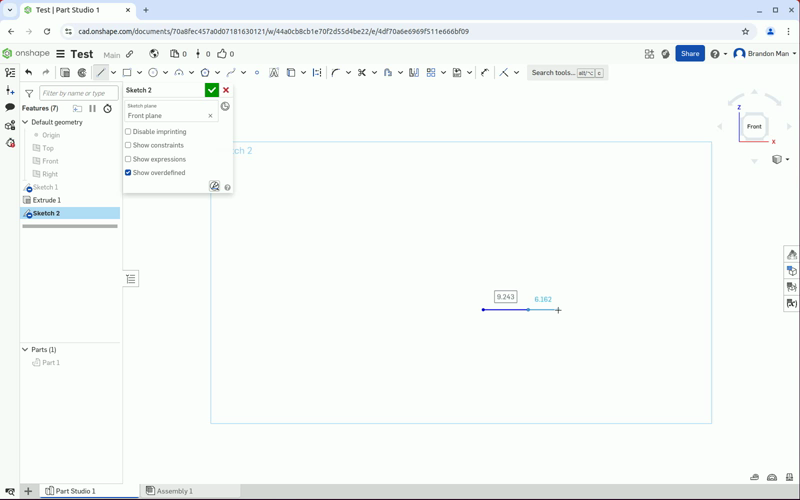
mouse_move(528, 255)
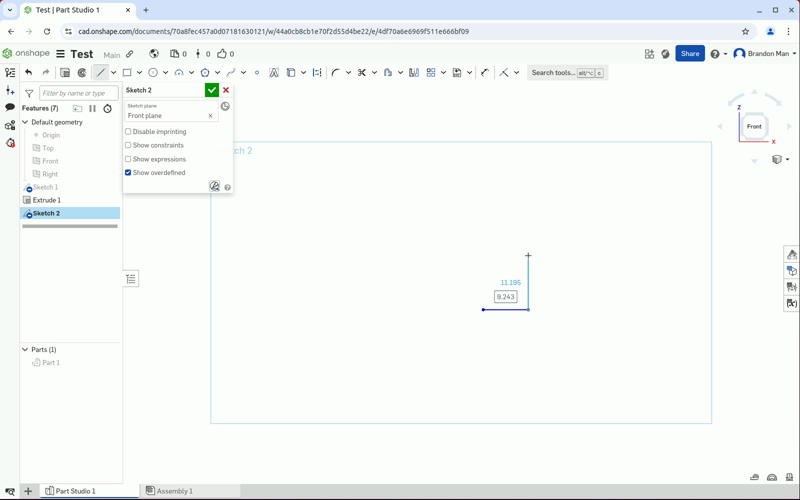
click(528, 255)
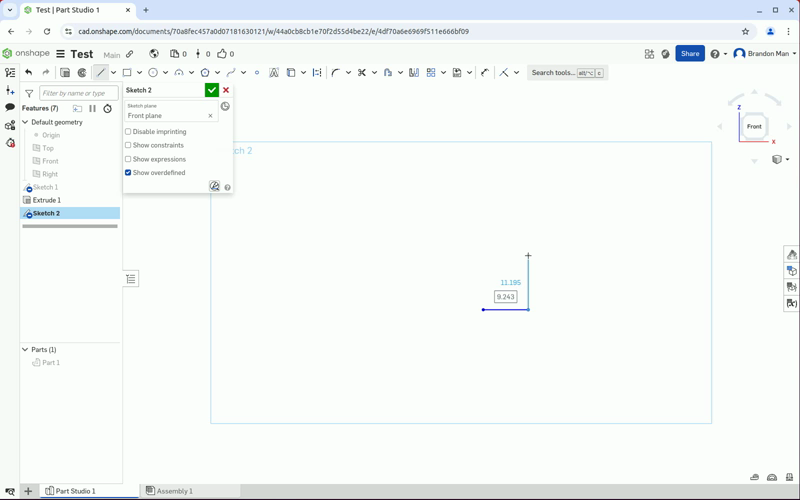
key_up(shift)
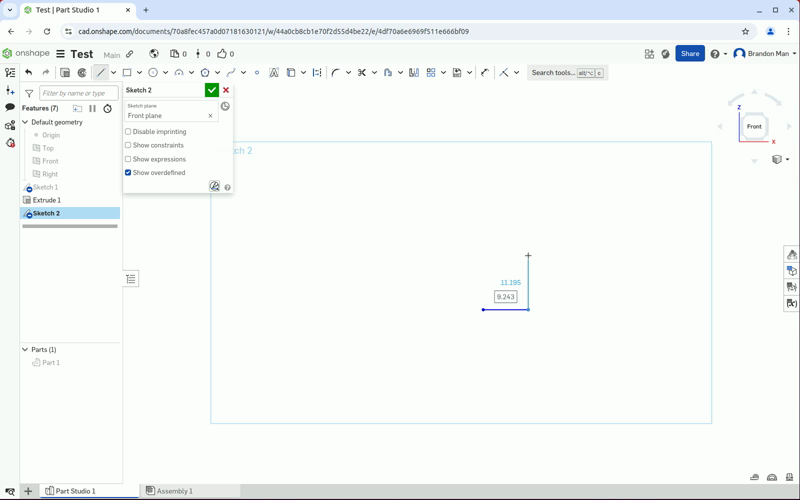
key_down(shift)
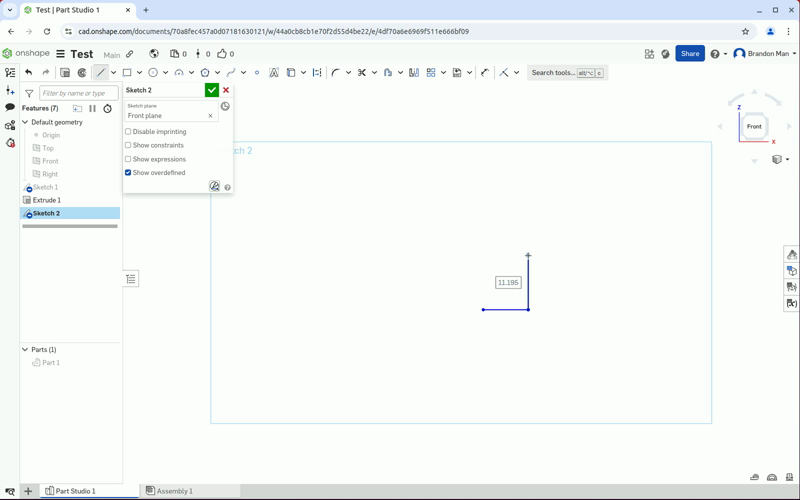
mouse_move(558, 255)
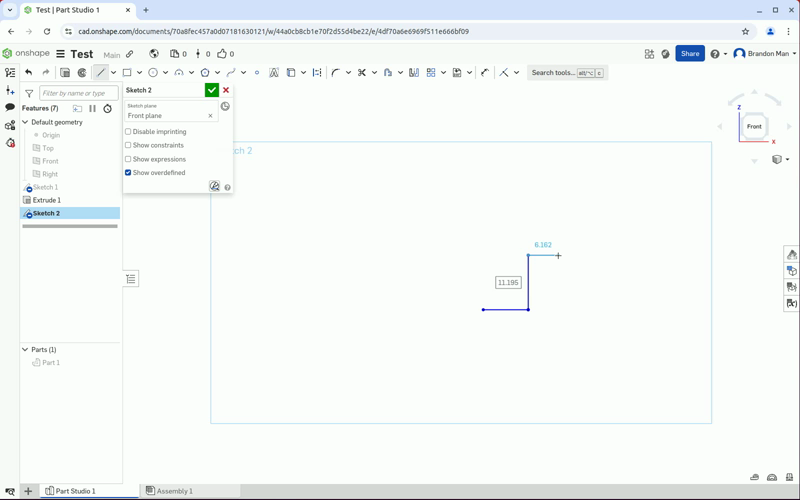
mouse_move(483, 255)
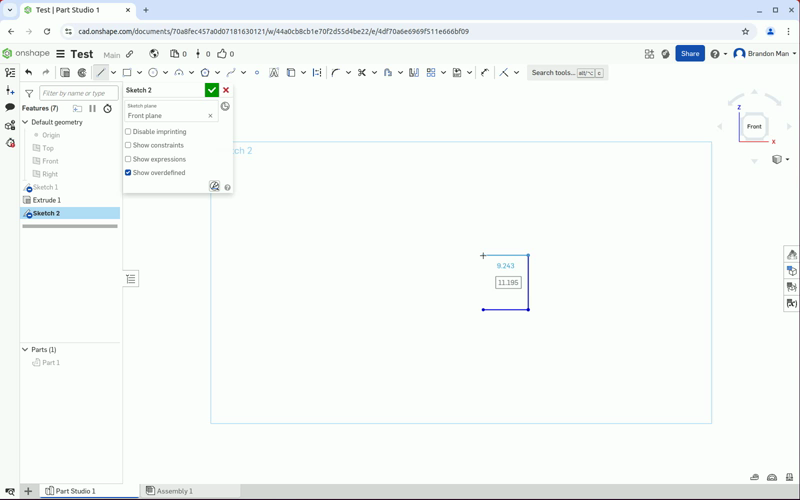
click(483, 255)
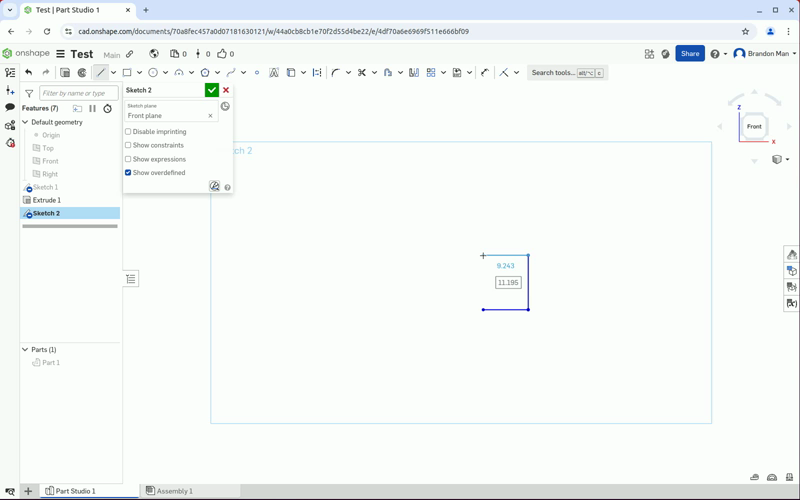
key_up(shift)
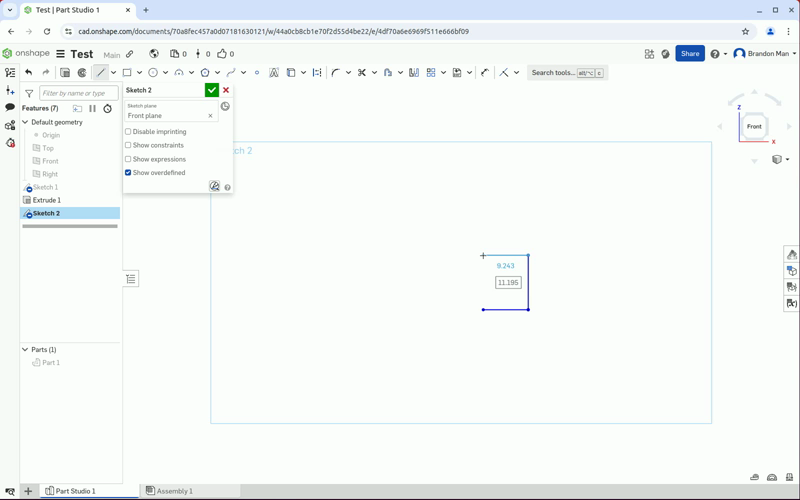
mouse_move(513, 255)
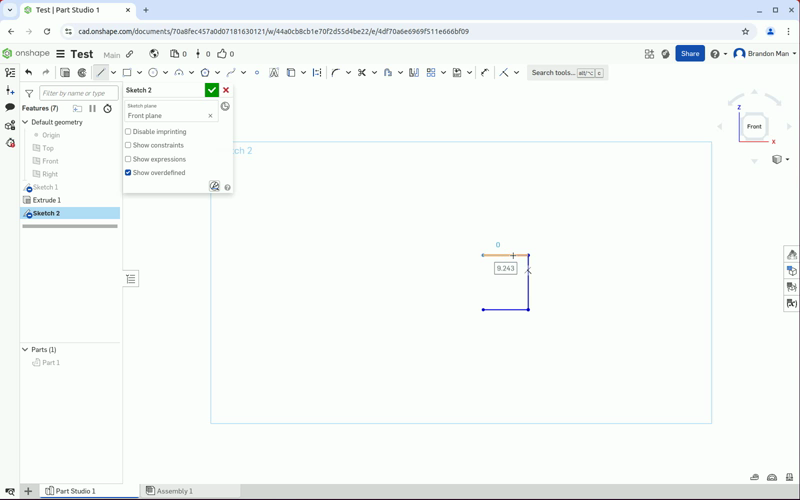
key_down(shift)
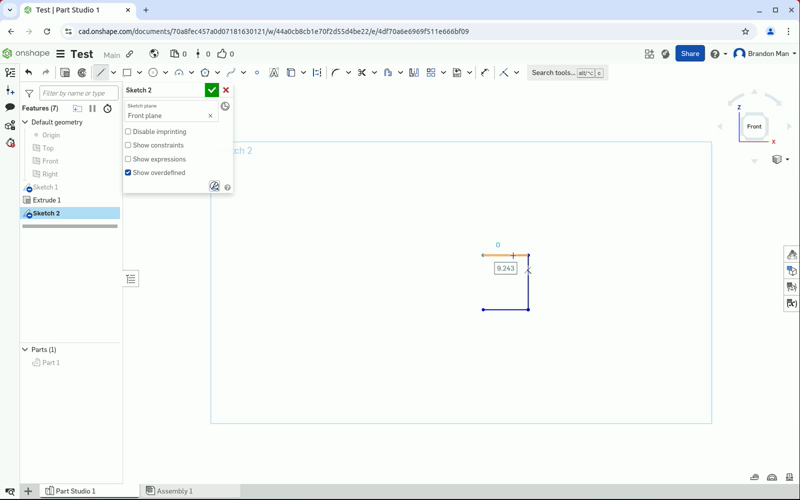
mouse_move(483, 309)
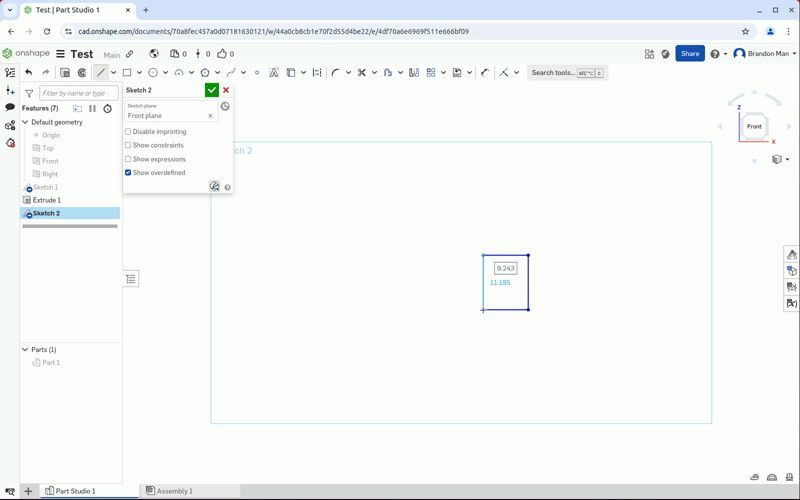
key_up(shift)
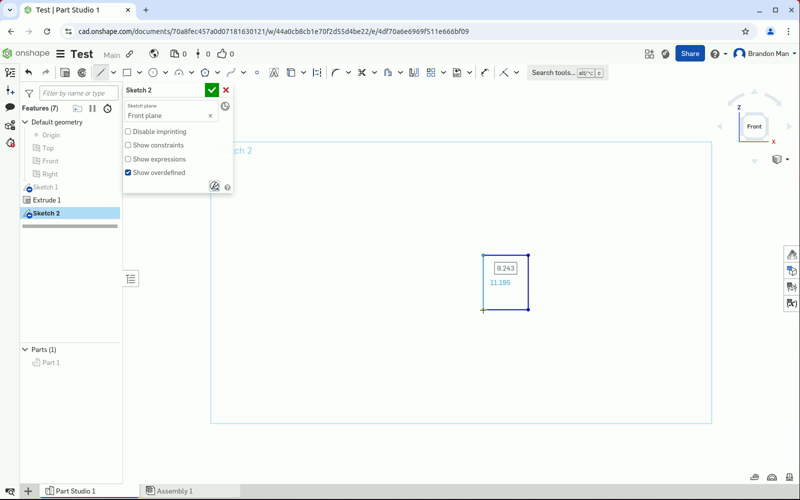
click(483, 309)
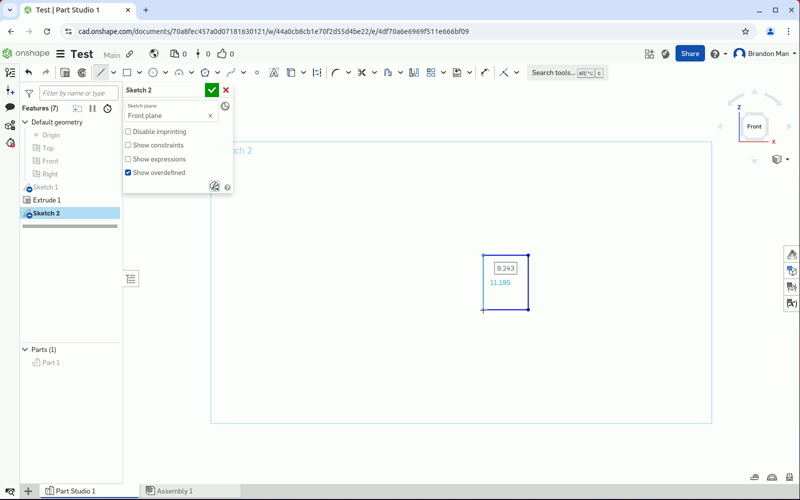
key(esc)
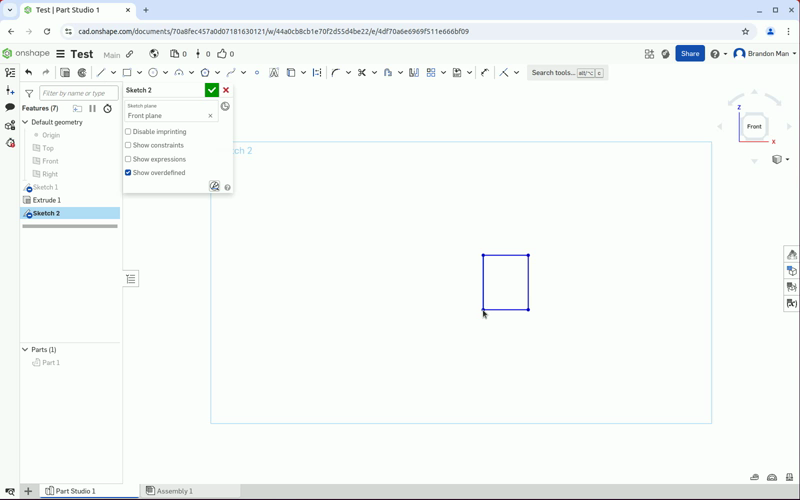
mouse_move(503, 257)
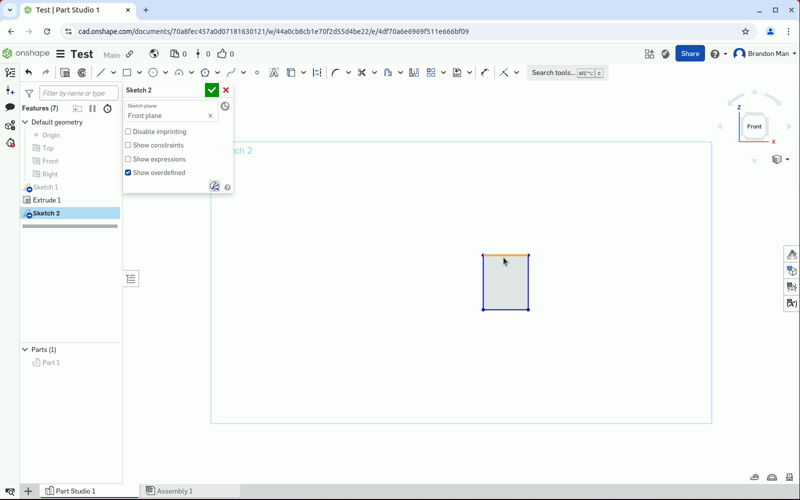
click(503, 257)
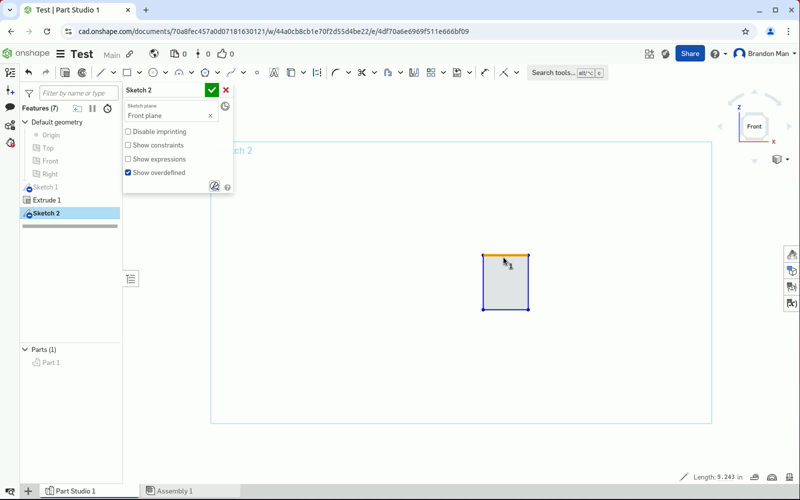
mouse_move(73, 352)
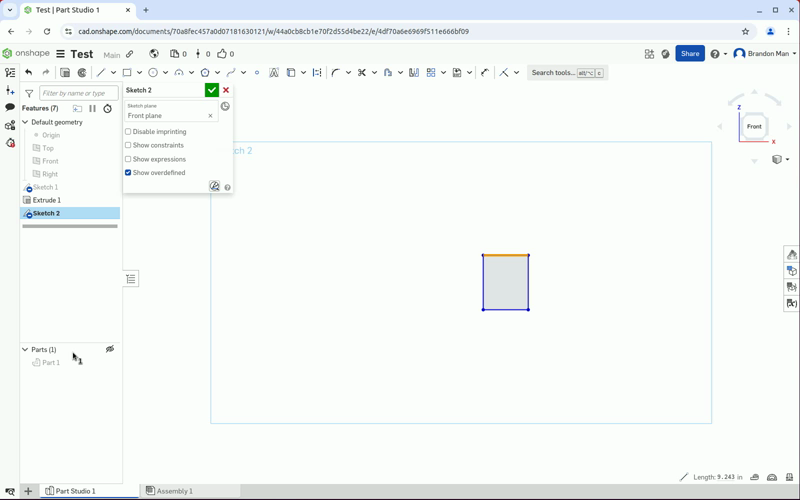
key(shift+y)
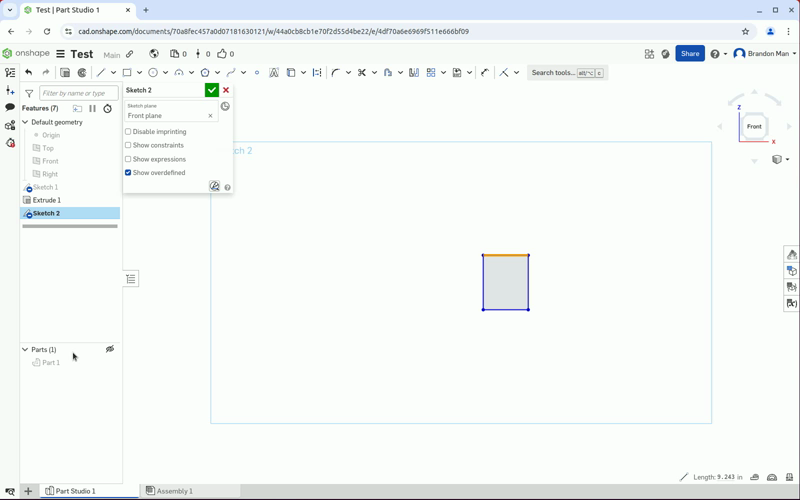
key(shift+e)
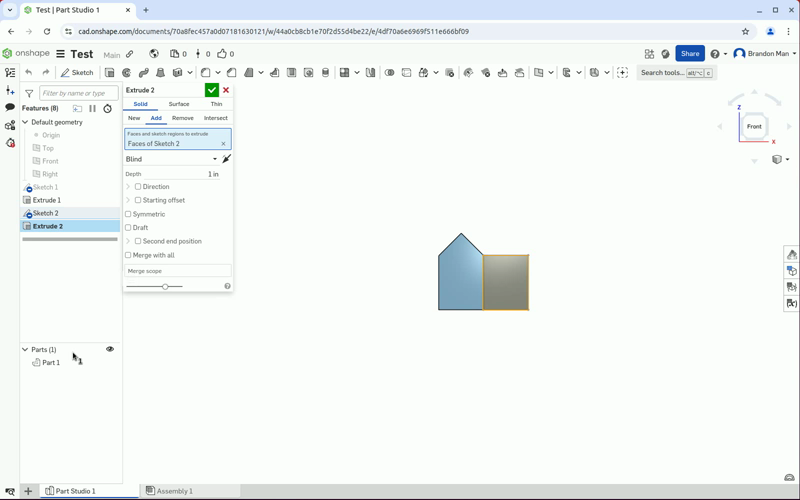
mouse_move(143, 106)
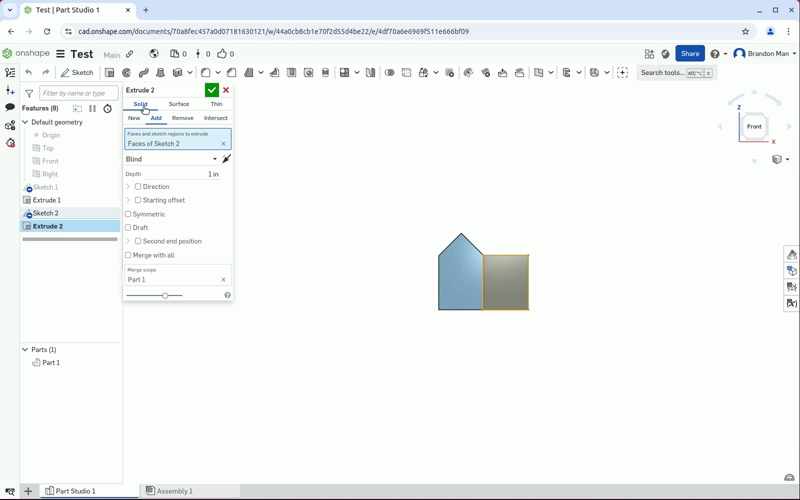
click(143, 106)
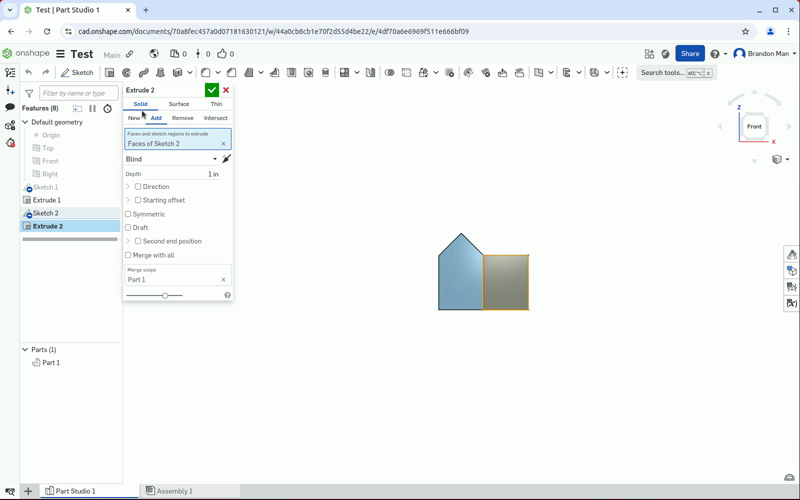
mouse_move(137, 120)
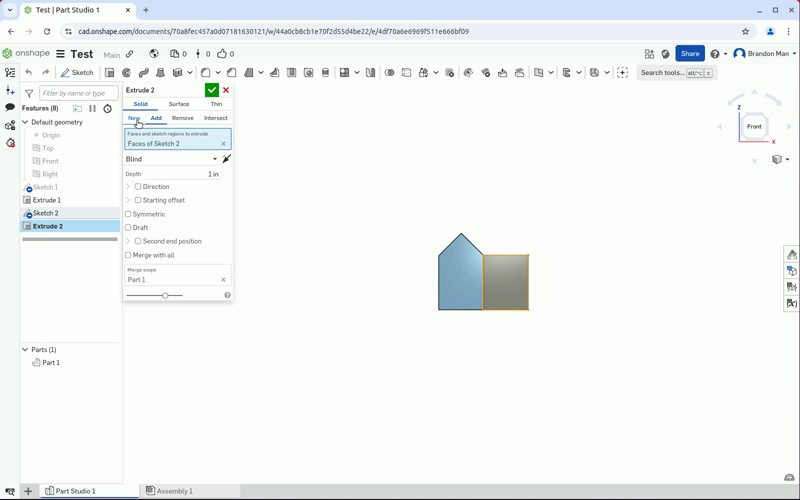
click(137, 120)
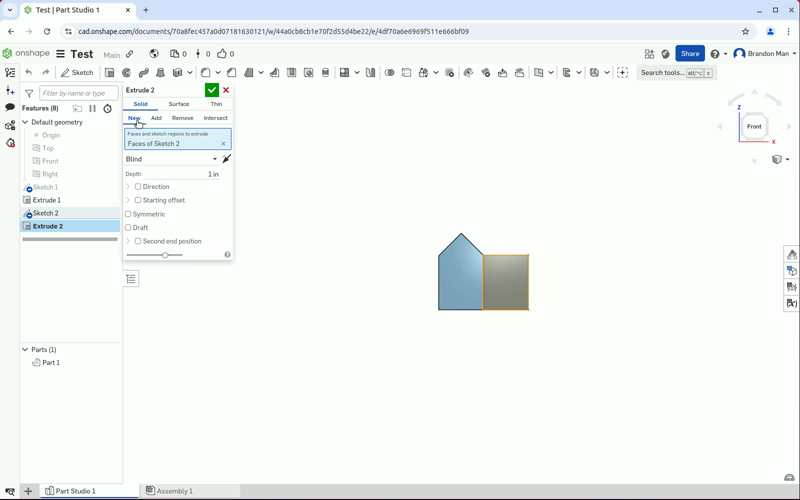
key(tab, 4)
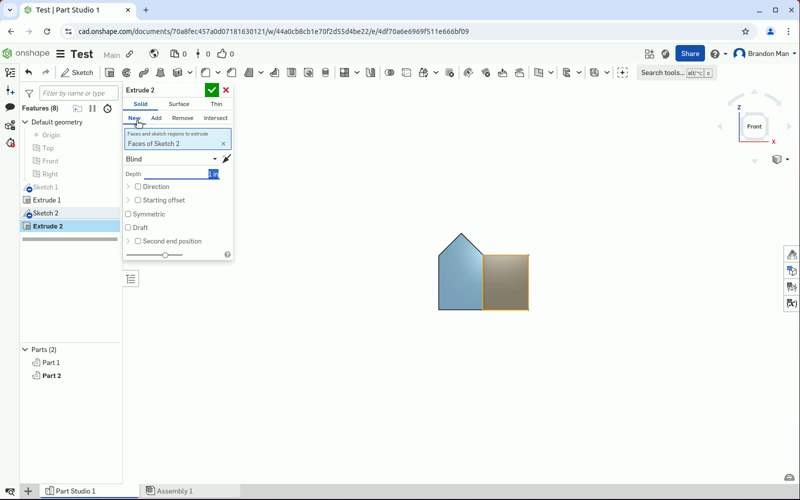
text(0.963)
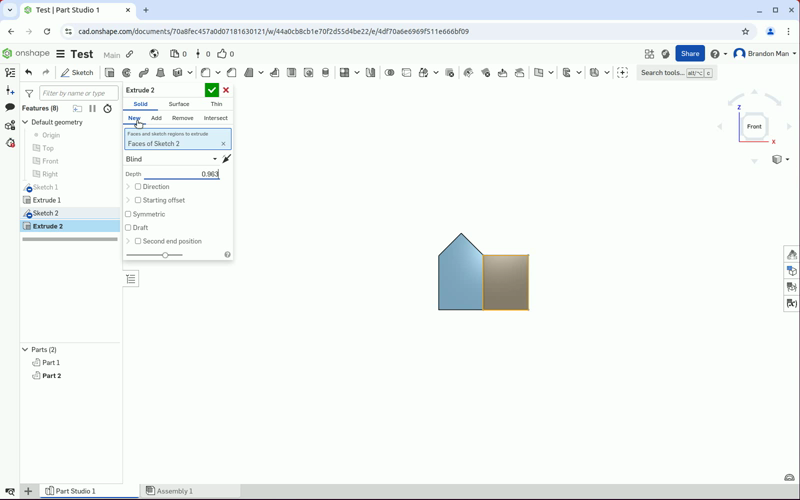
key(enter)
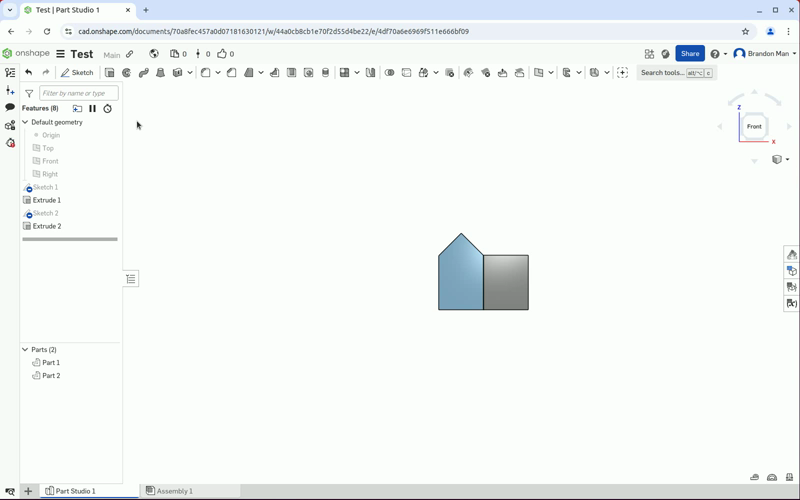
key(shift+h)
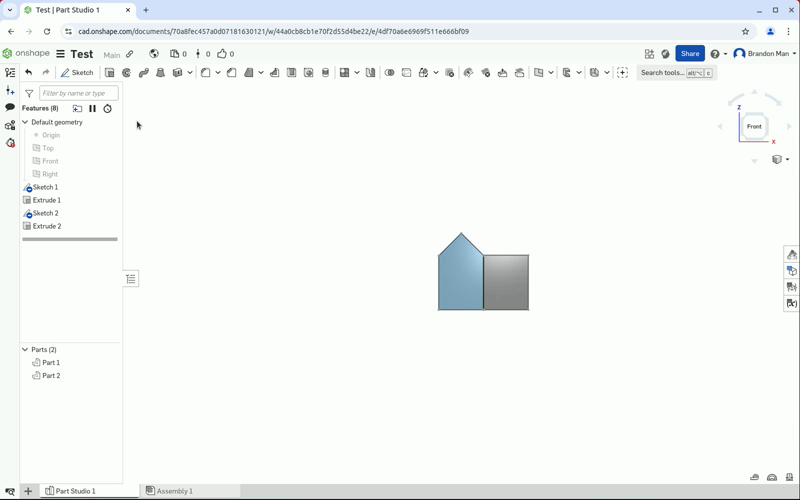
key(shift+h)
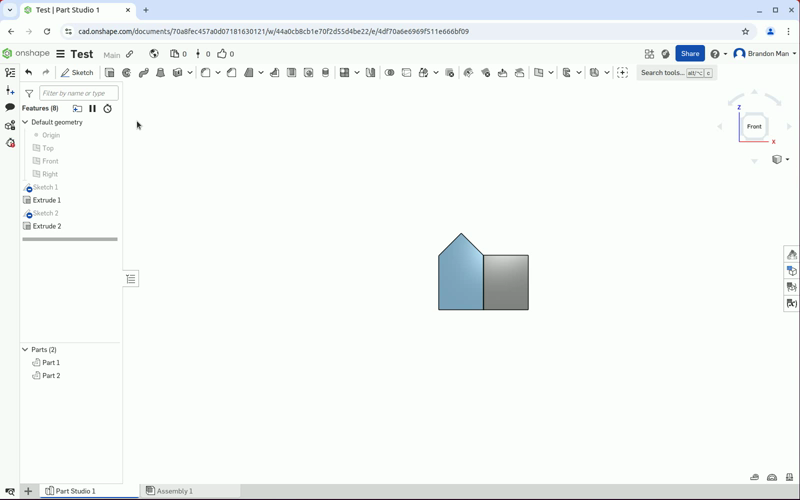
mouse_move(73, 189)
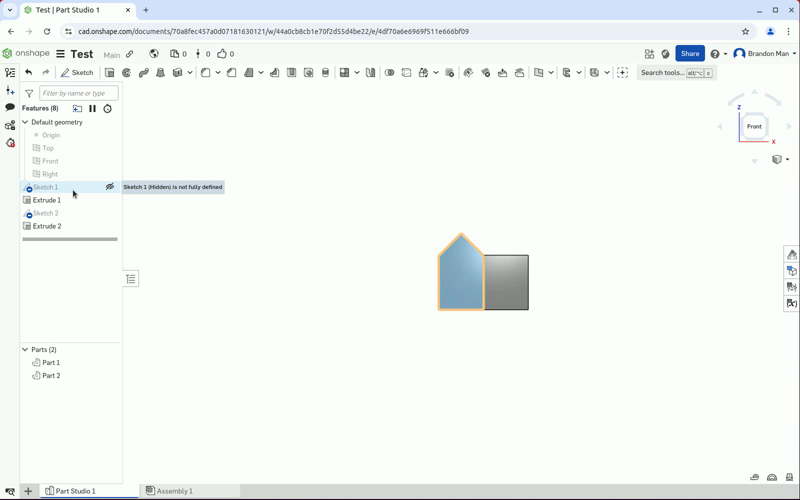
click(73, 189)
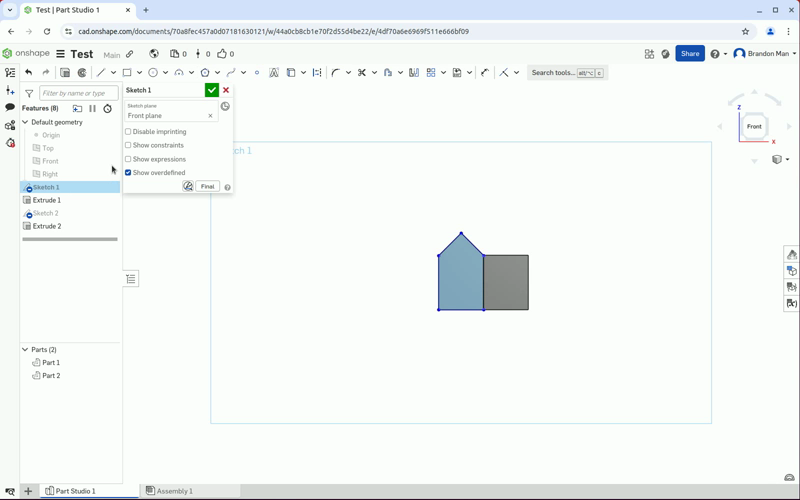
mouse_move(229, 92)
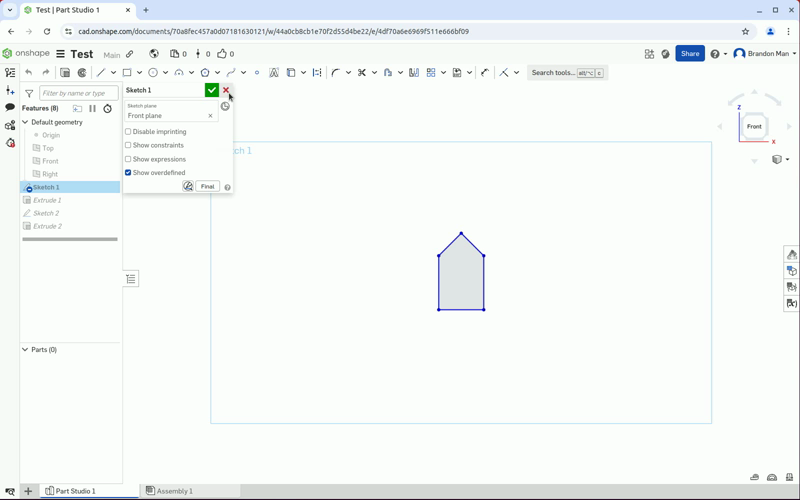
click(229, 92)
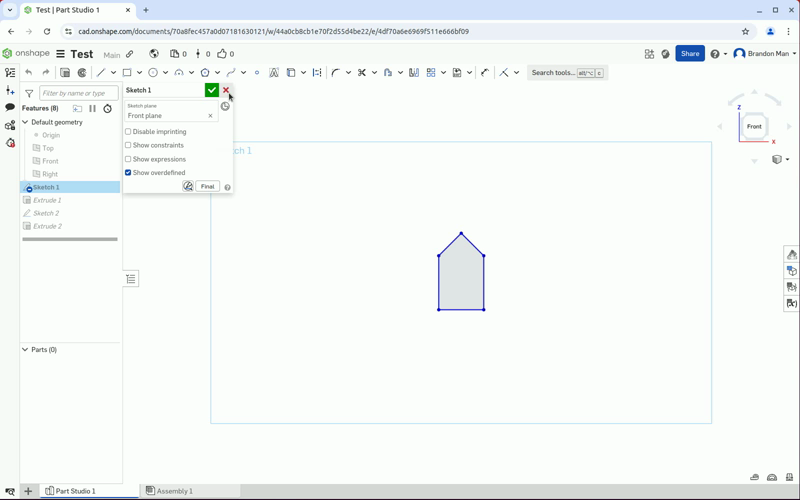
key(shift+s)
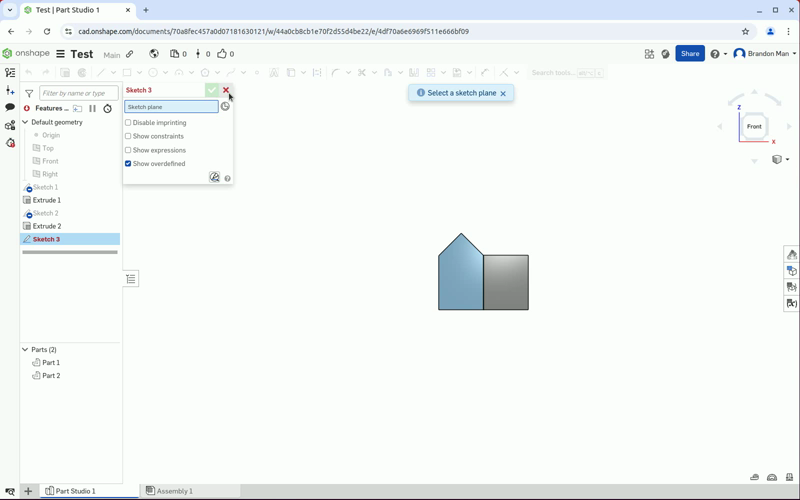
mouse_move(73, 163)
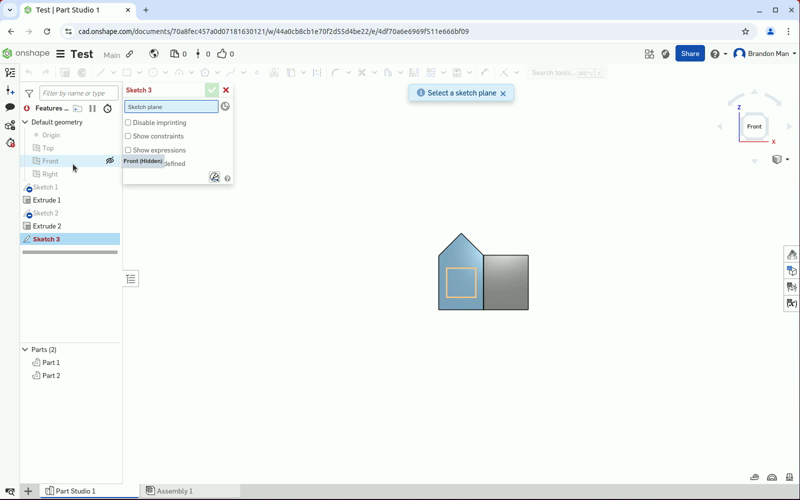
click(73, 163)
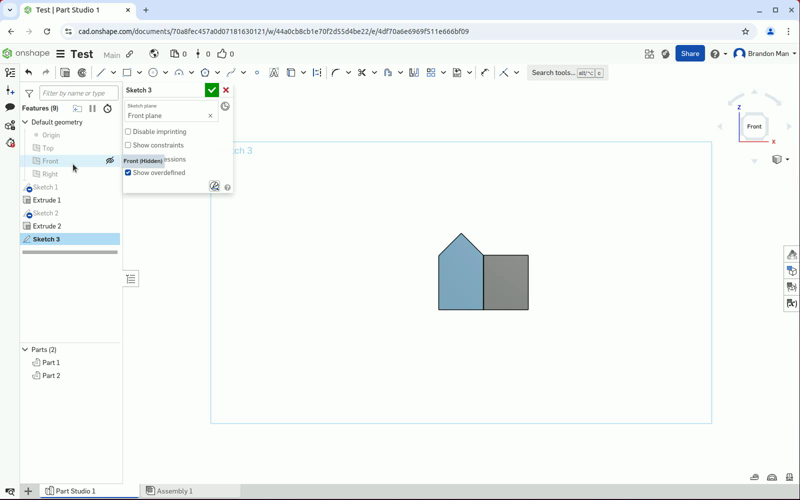
mouse_move(73, 352)
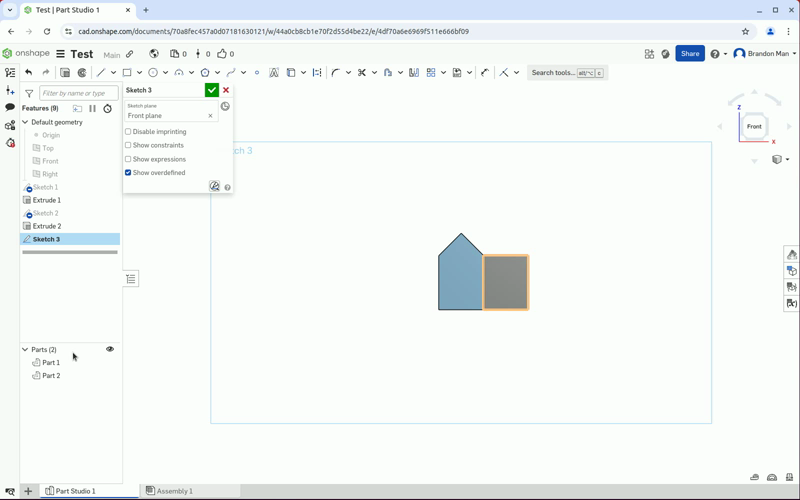
key(y)
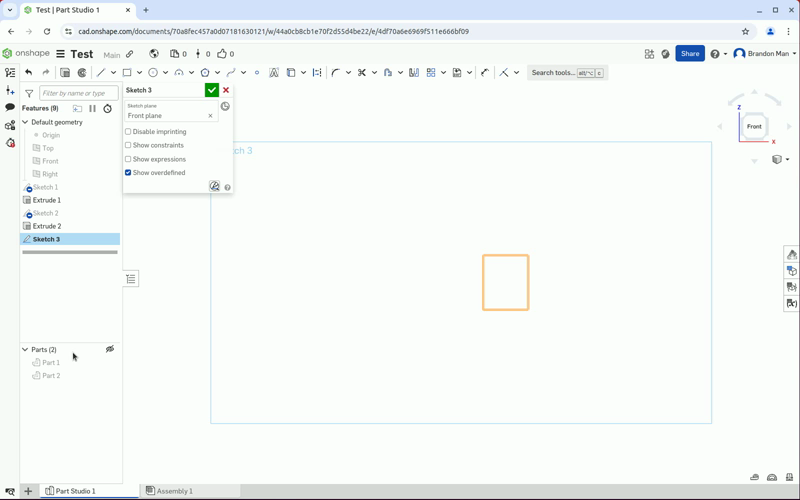
key(l)
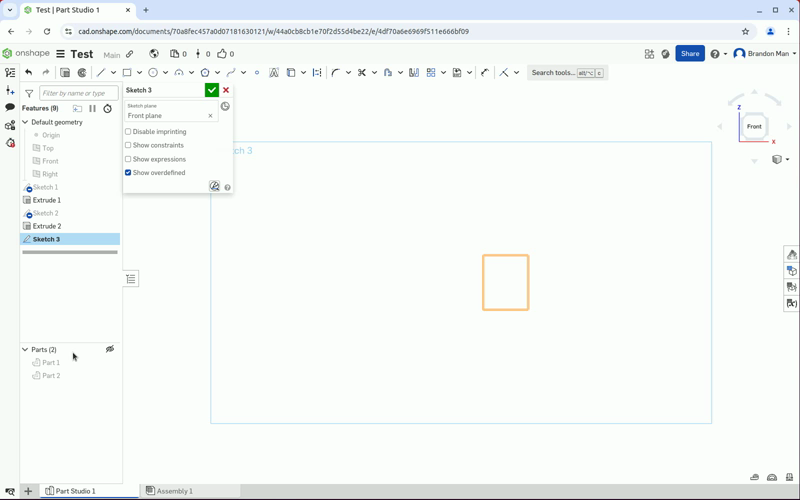
key_down(shift)
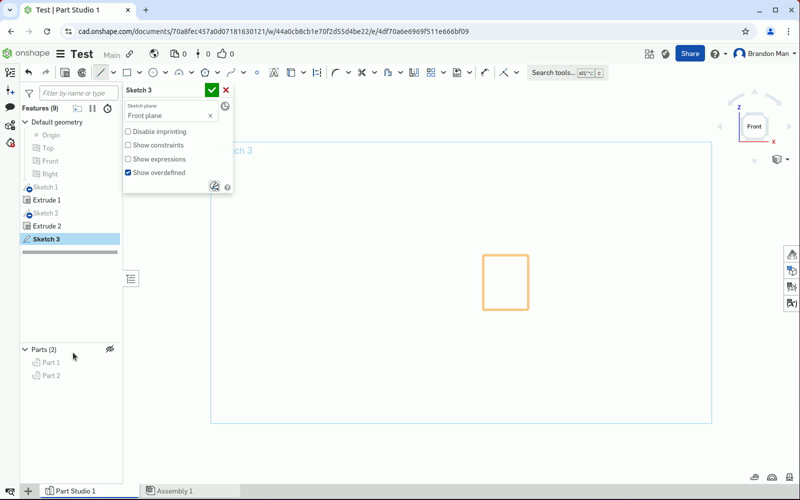
mouse_move(528, 309)
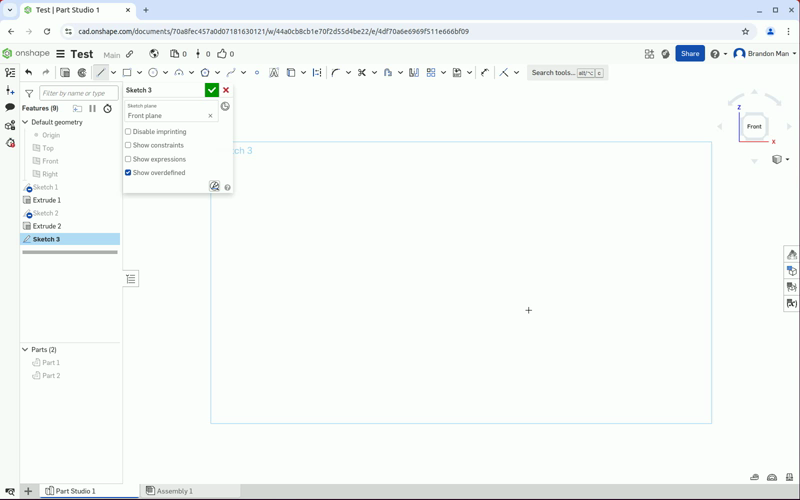
click(528, 309)
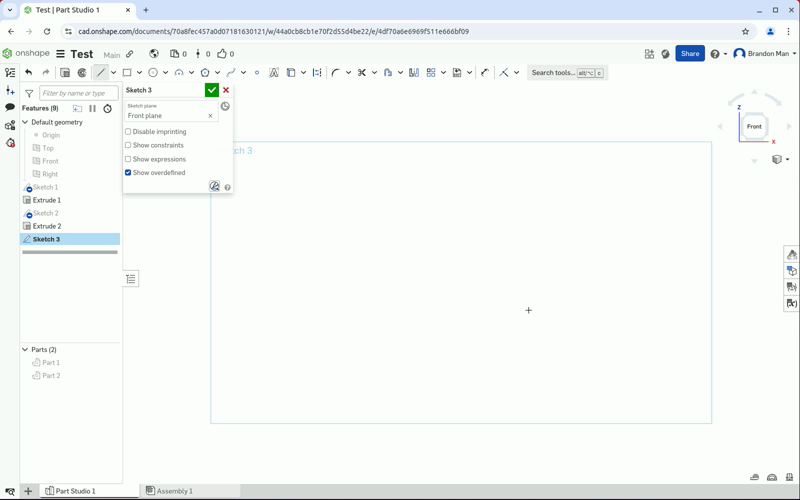
key_up(shift)
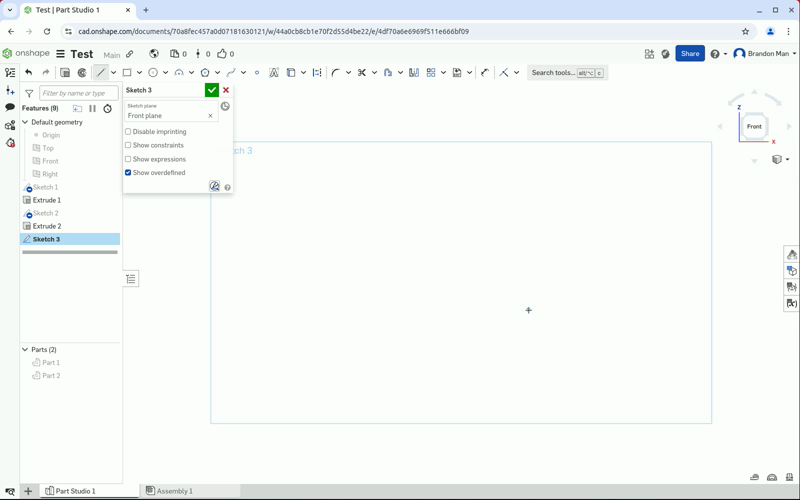
key_down(shift)
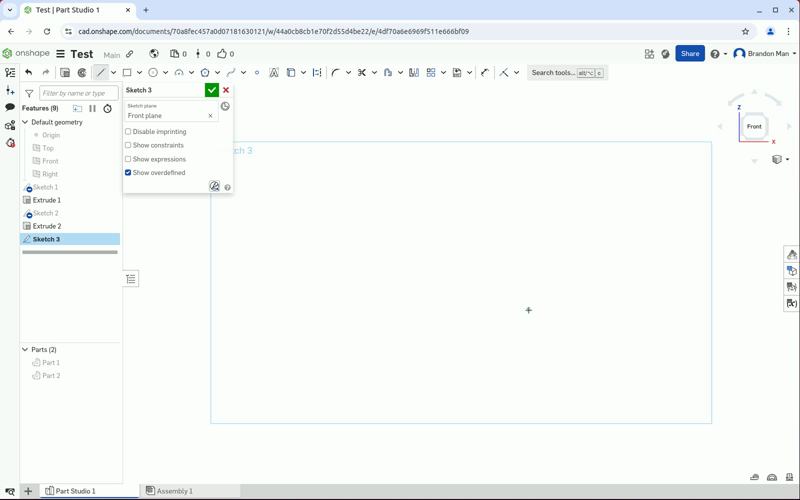
mouse_move(558, 309)
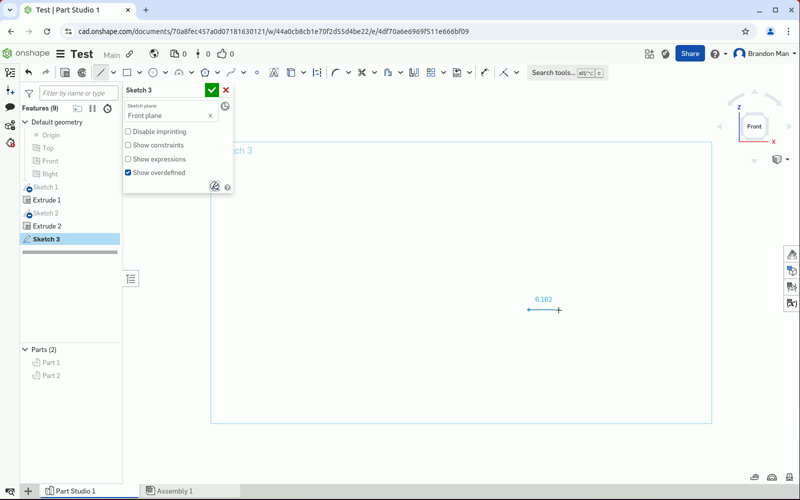
mouse_move(573, 309)
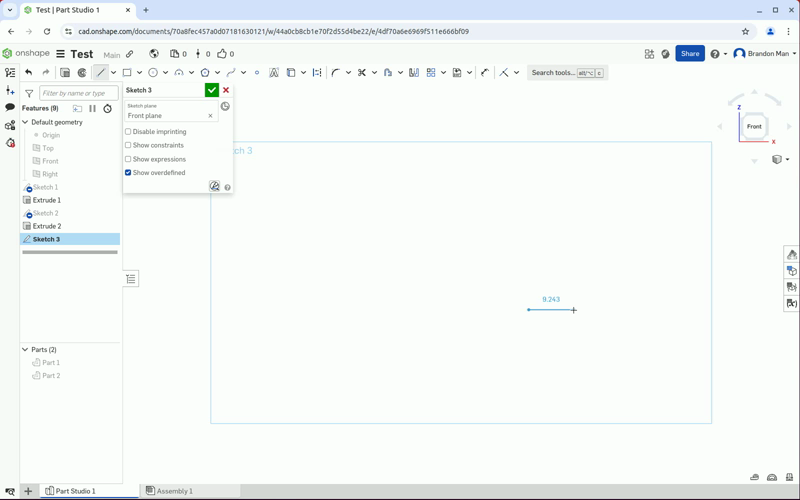
click(573, 309)
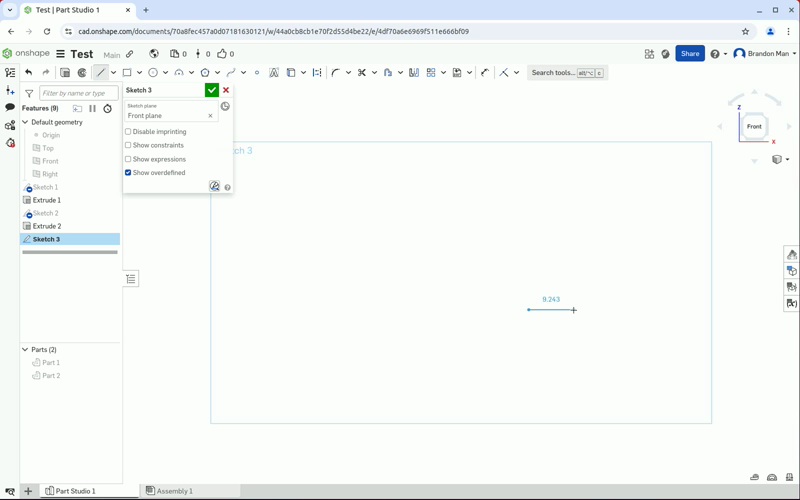
key_up(shift)
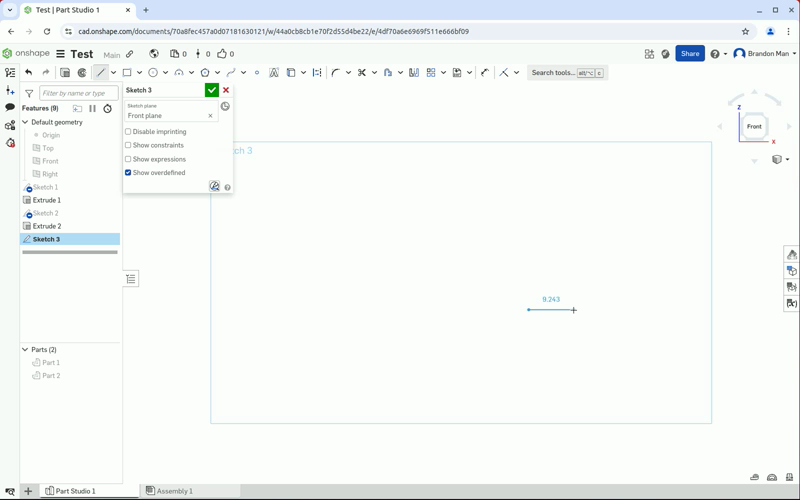
key_down(shift)
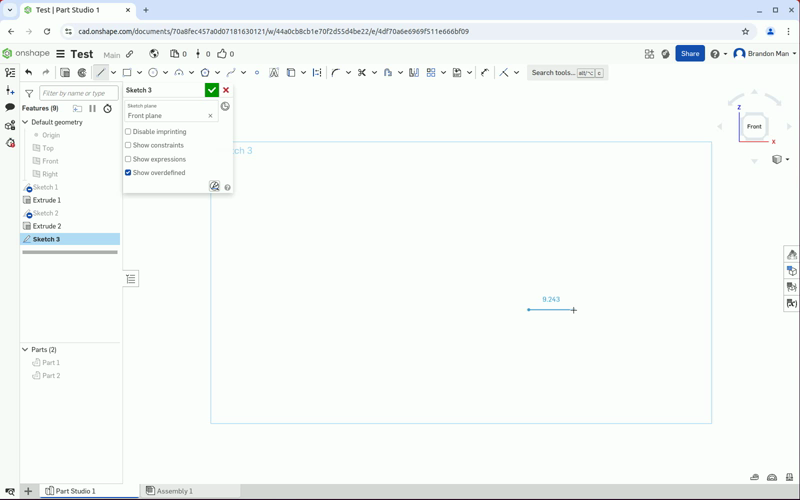
mouse_move(589, 309)
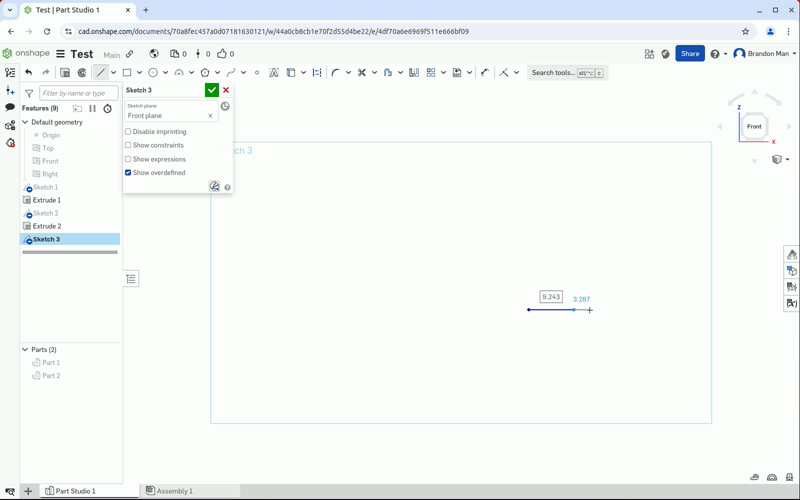
mouse_move(573, 255)
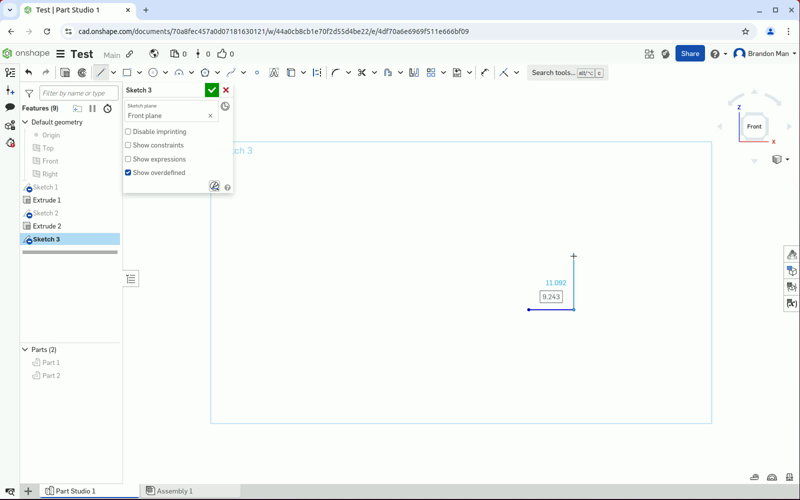
click(573, 255)
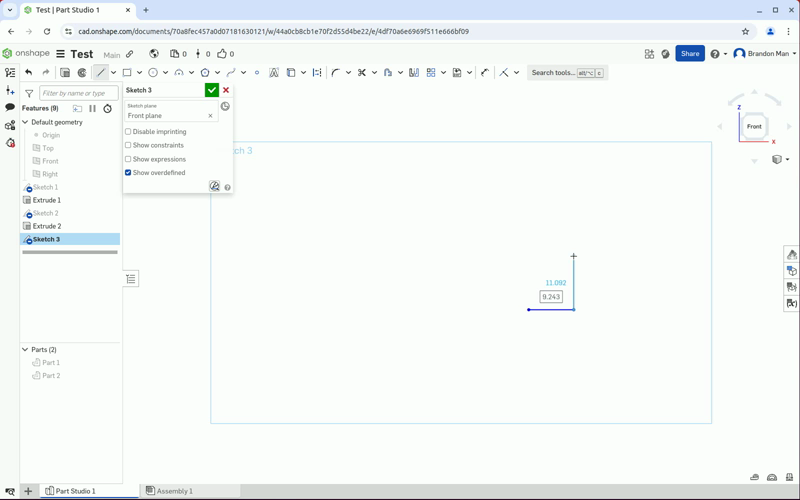
key_up(shift)
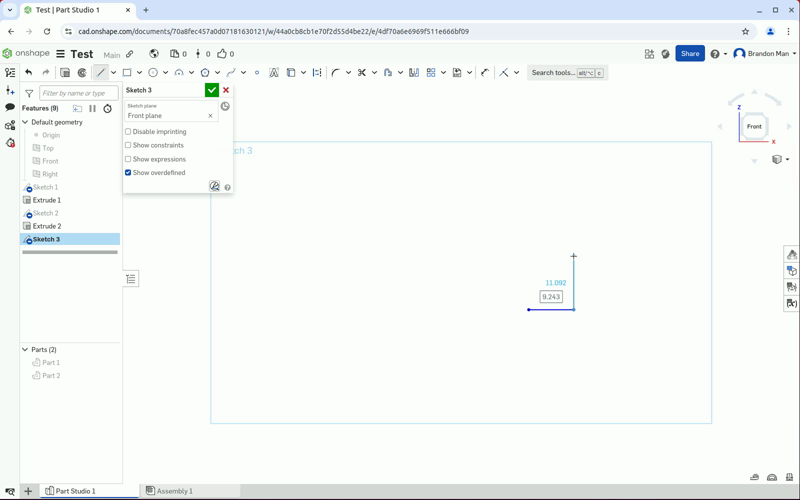
key_down(shift)
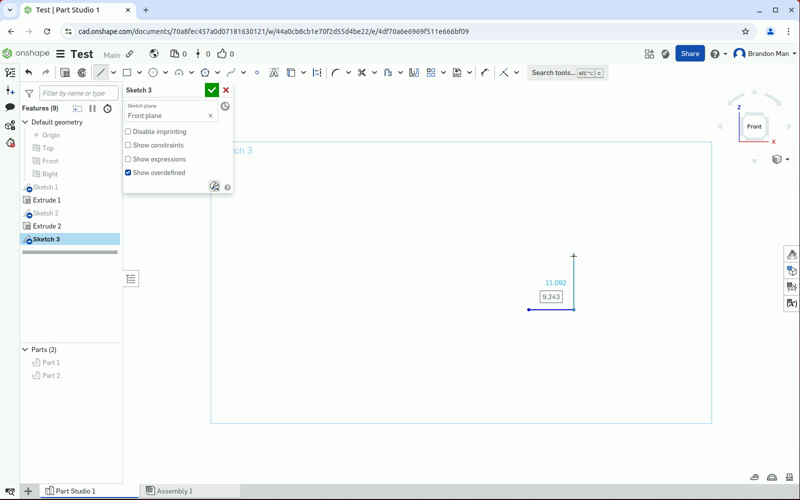
mouse_move(589, 255)
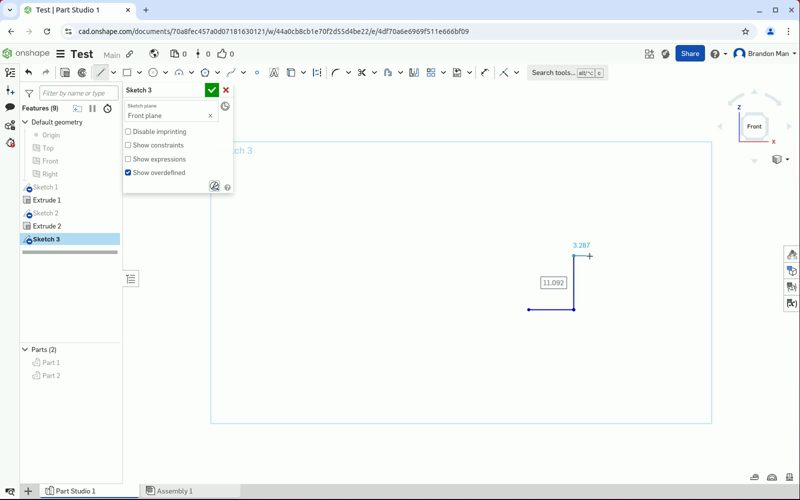
mouse_move(551, 233)
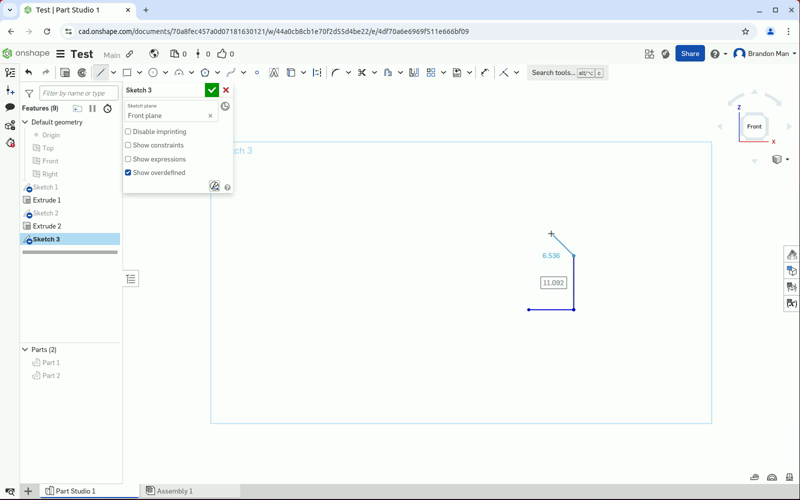
click(551, 233)
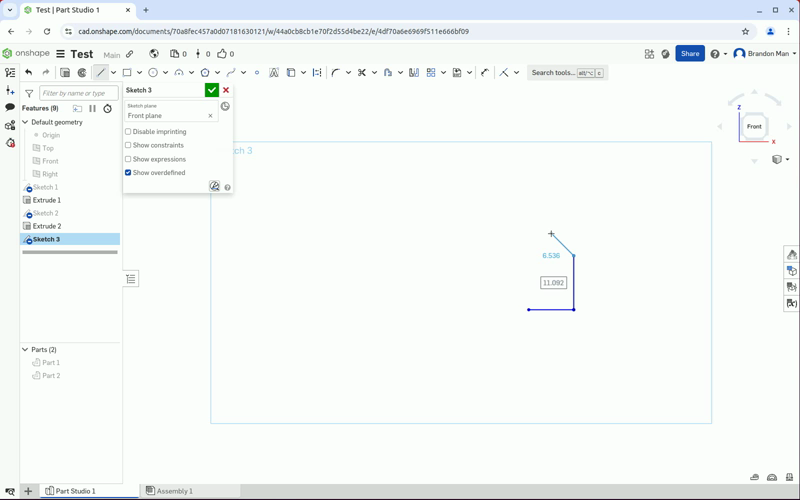
key_up(shift)
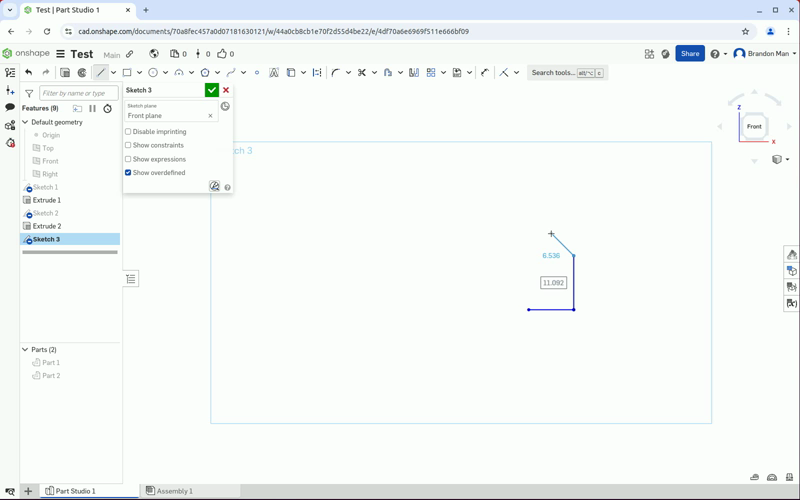
key_down(shift)
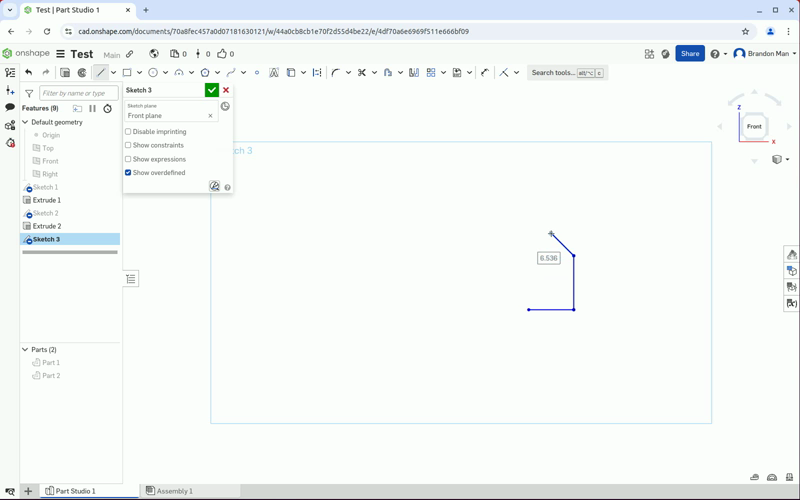
mouse_move(581, 233)
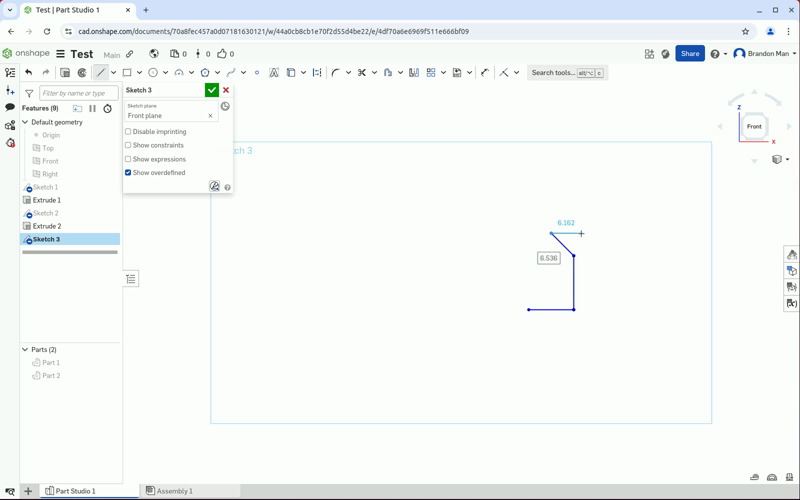
mouse_move(528, 255)
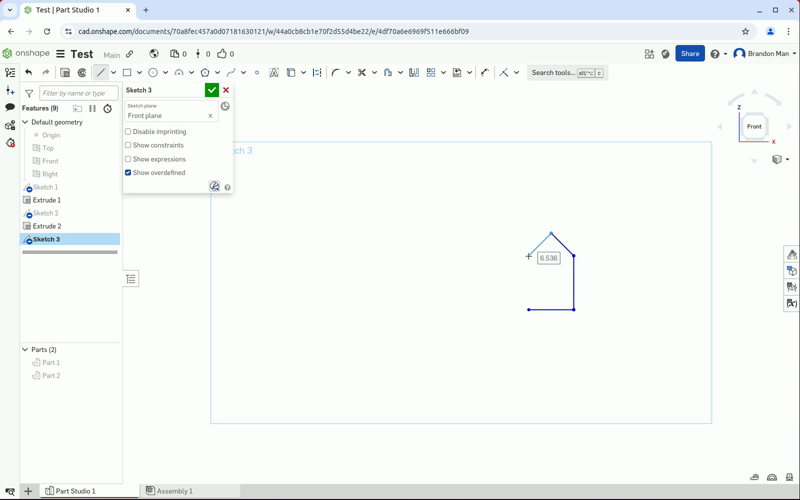
click(528, 255)
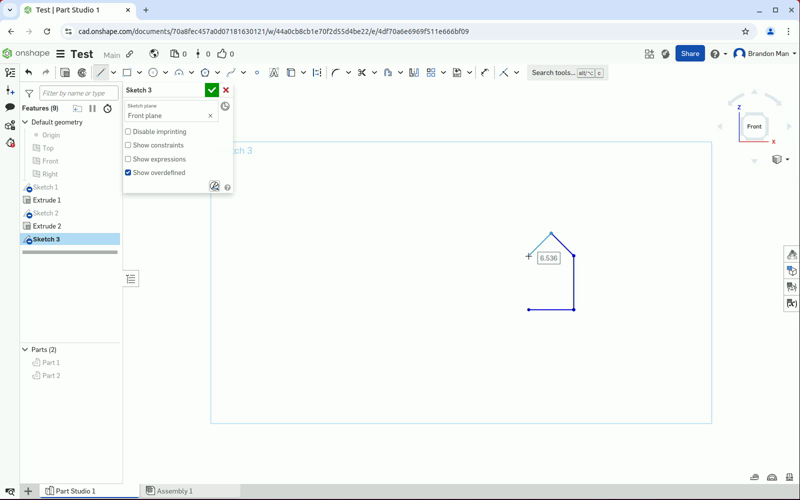
key_up(shift)
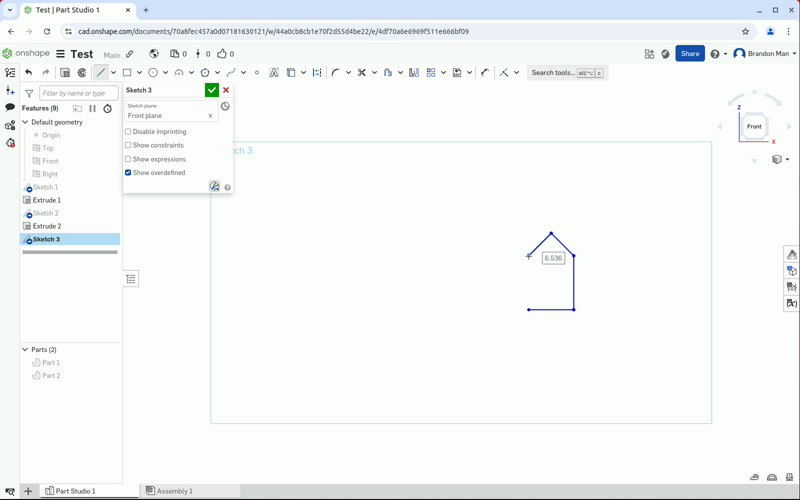
mouse_move(558, 255)
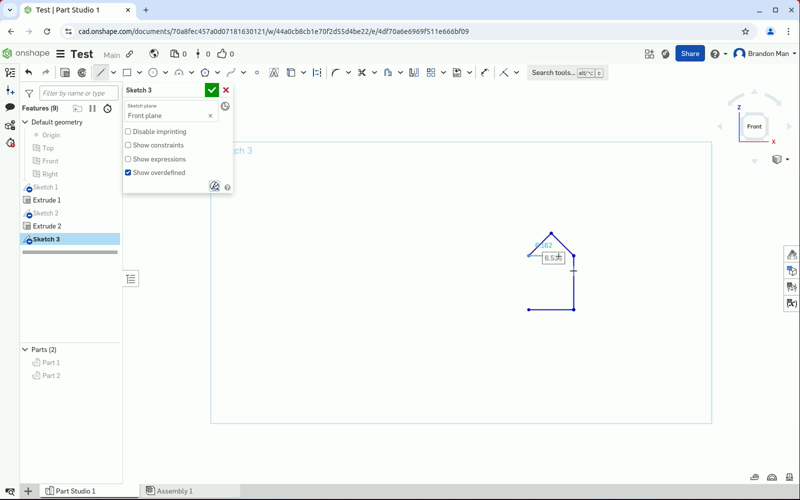
key_down(shift)
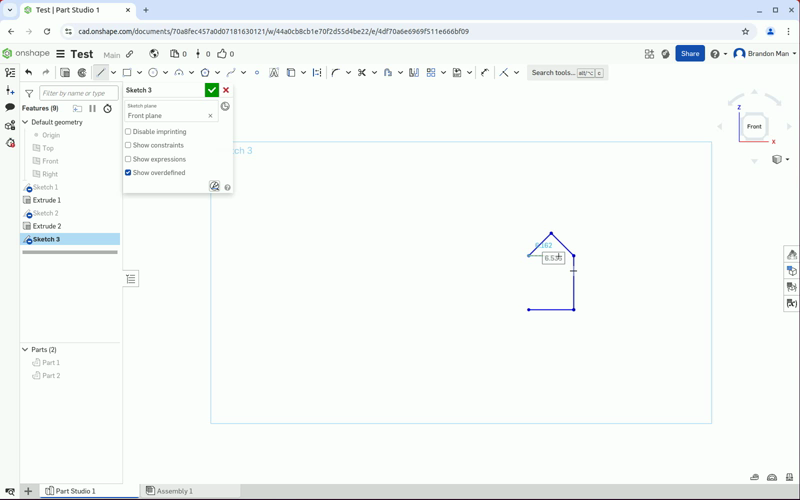
mouse_move(528, 309)
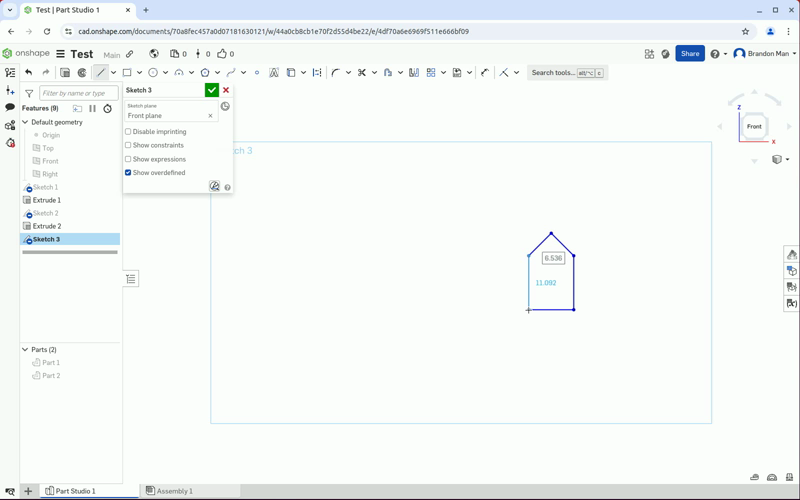
key_up(shift)
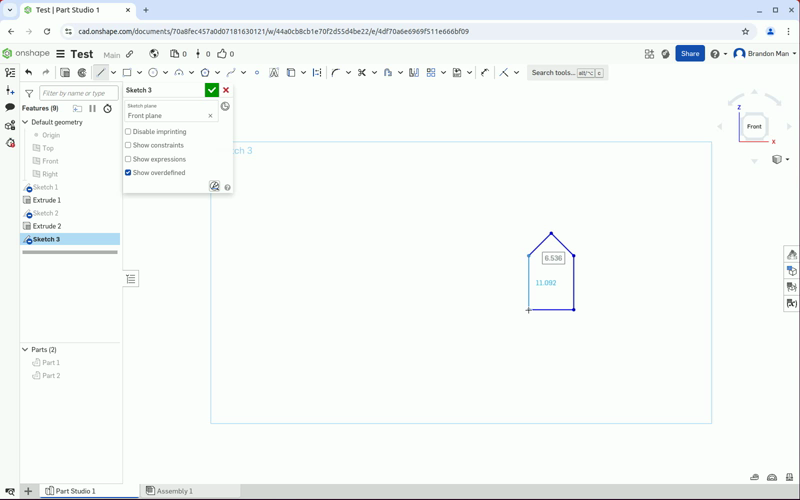
click(528, 309)
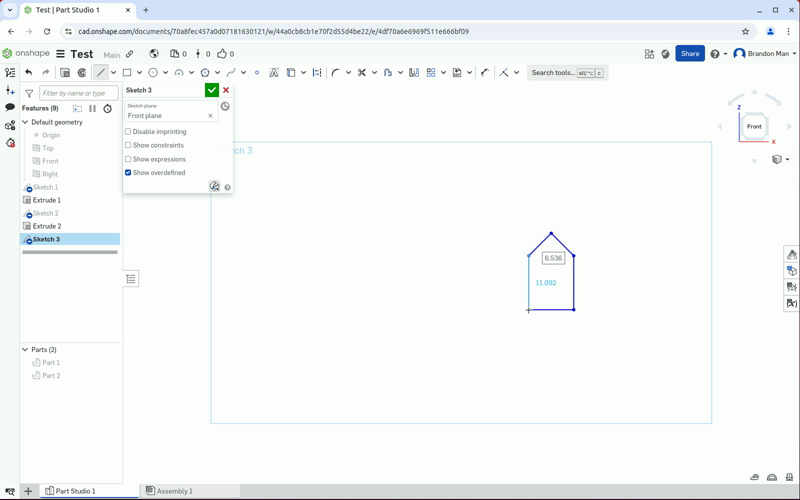
key(esc)
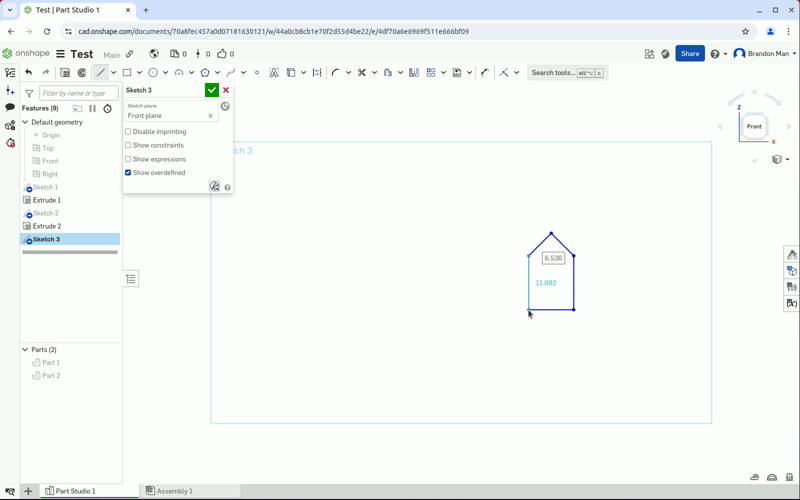
mouse_move(542, 297)
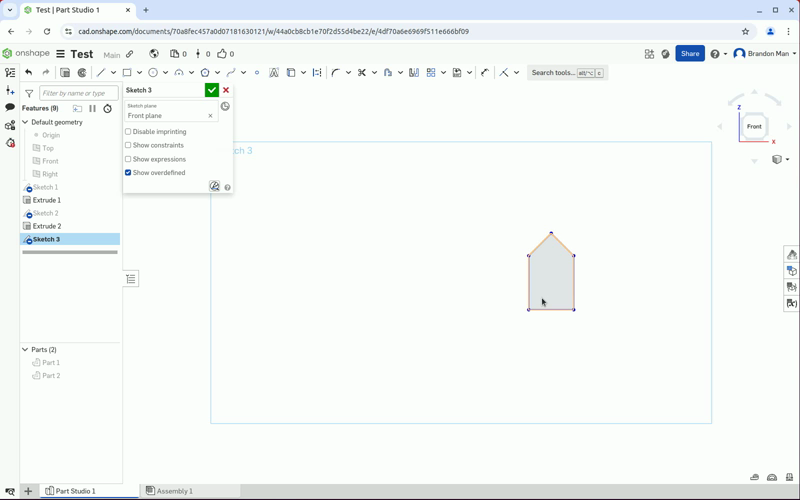
click(542, 297)
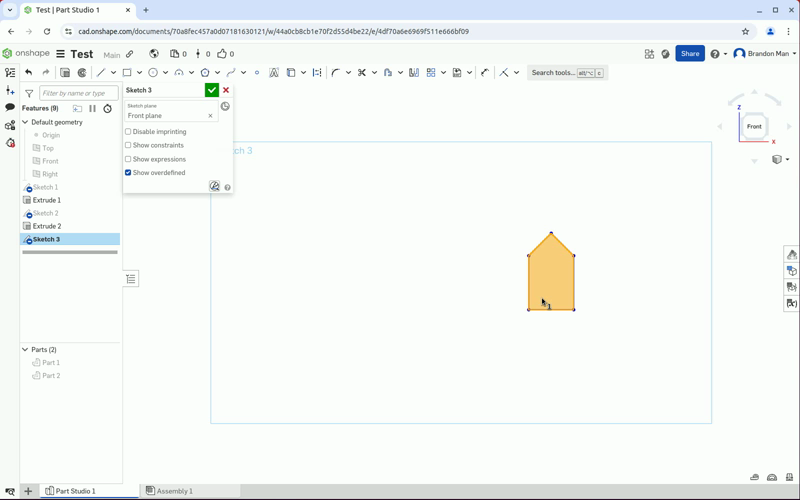
mouse_move(73, 352)
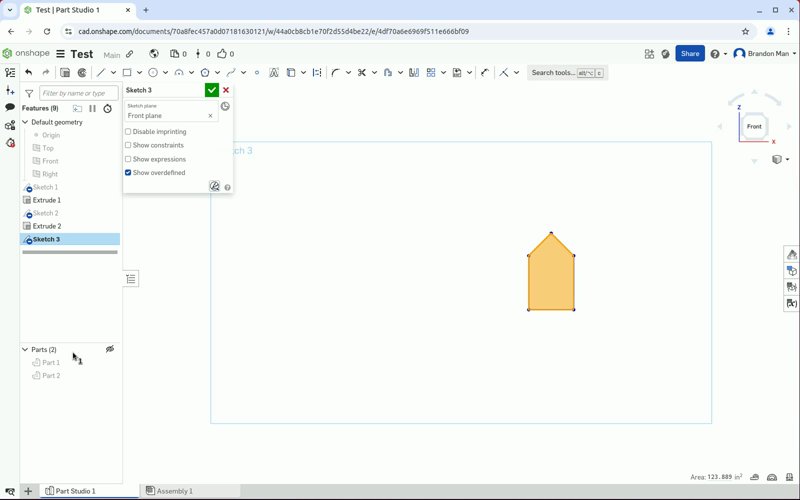
key(shift+y)
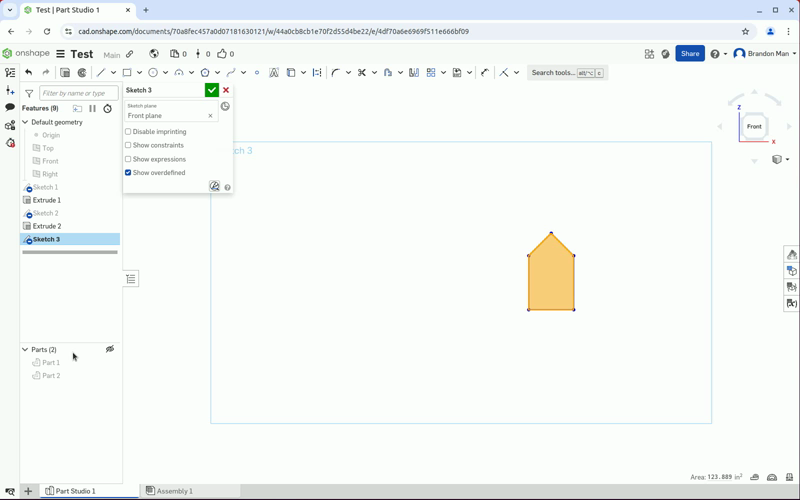
key(shift+e)
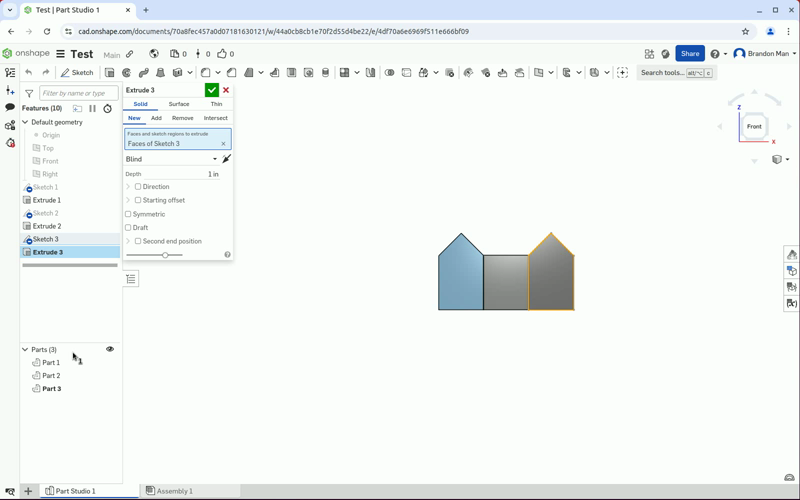
mouse_move(143, 106)
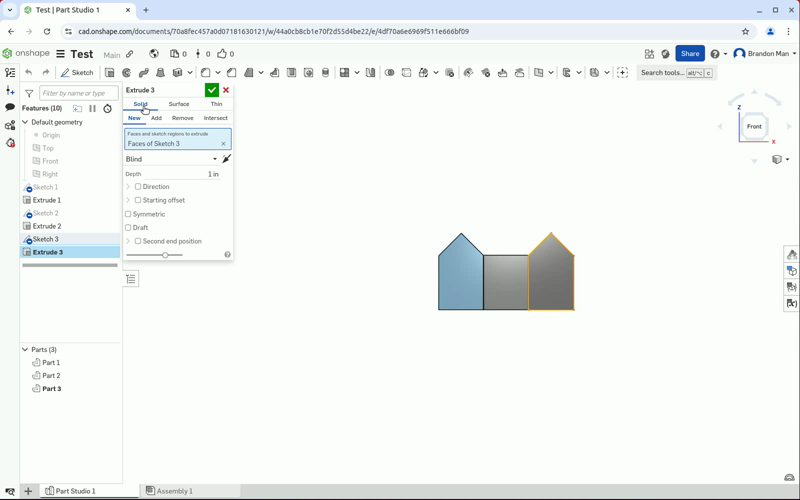
click(143, 106)
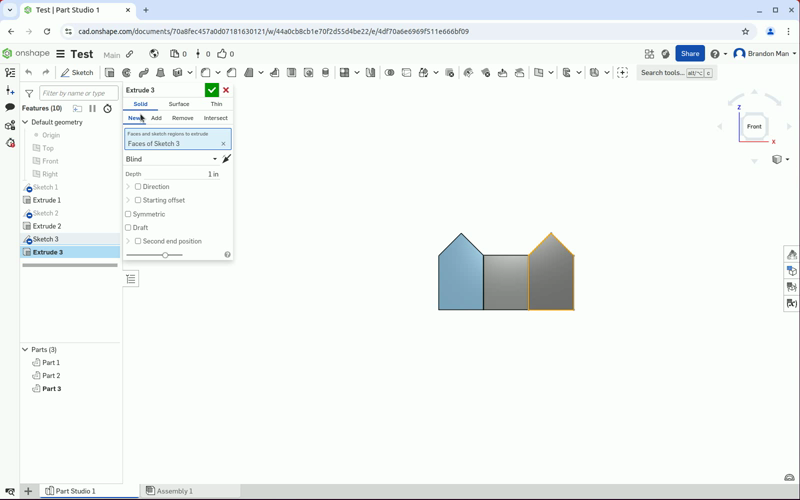
mouse_move(137, 120)
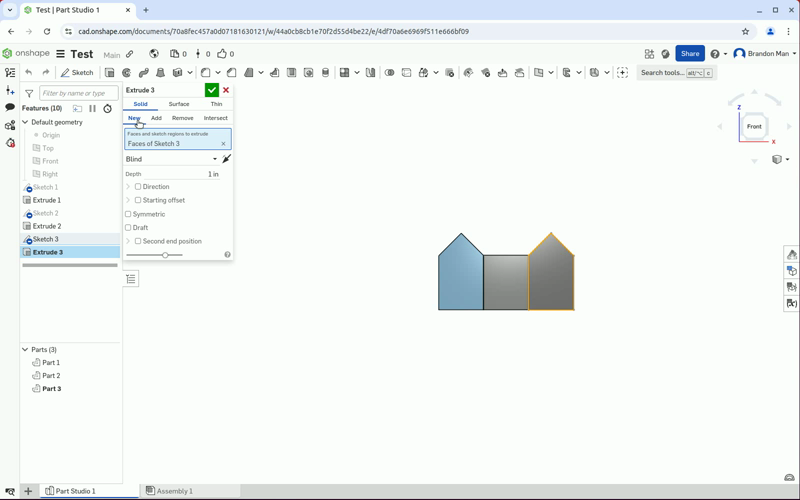
click(137, 120)
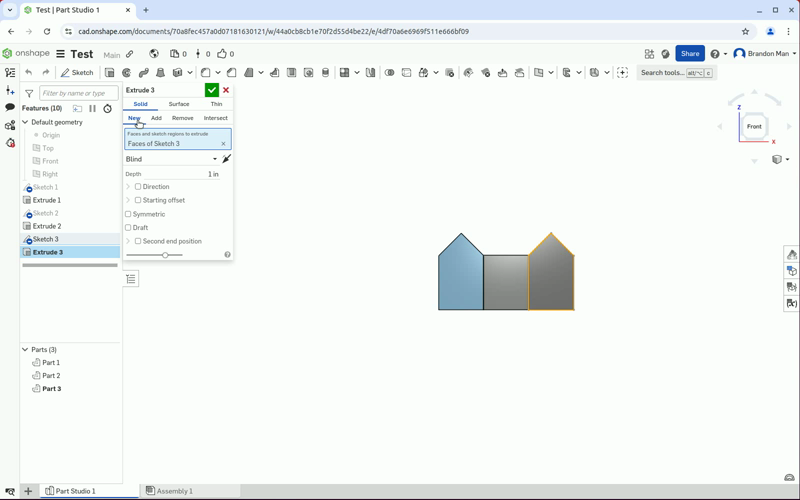
key(tab, 4)
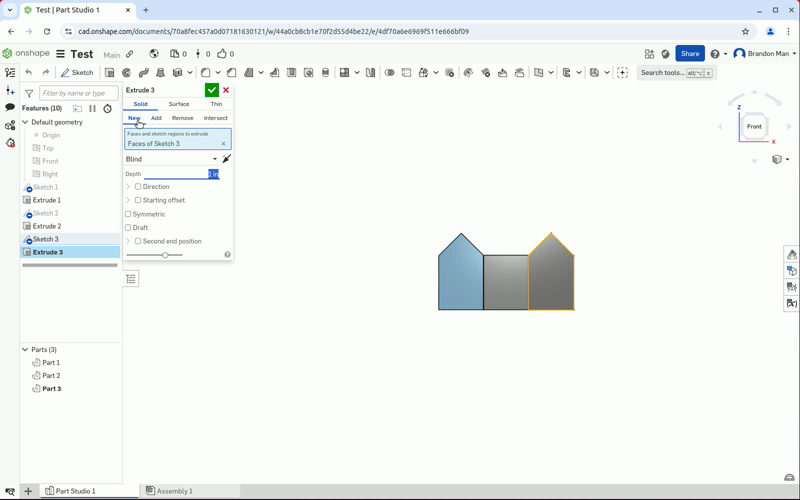
text(0.963)
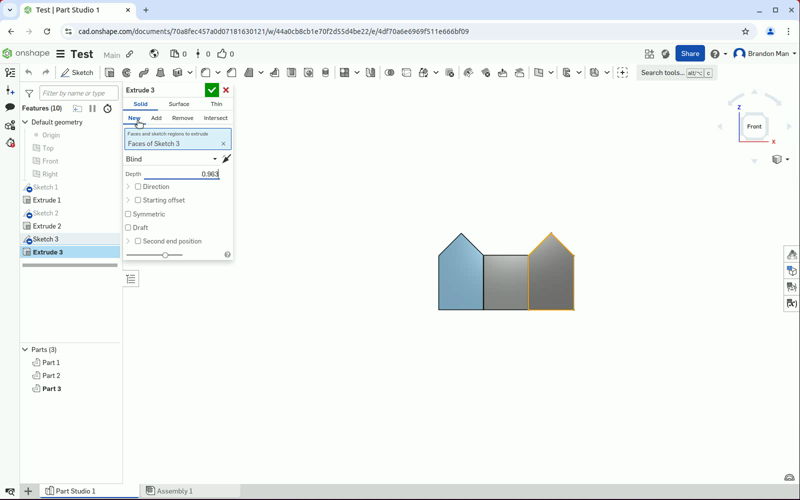
key(enter)
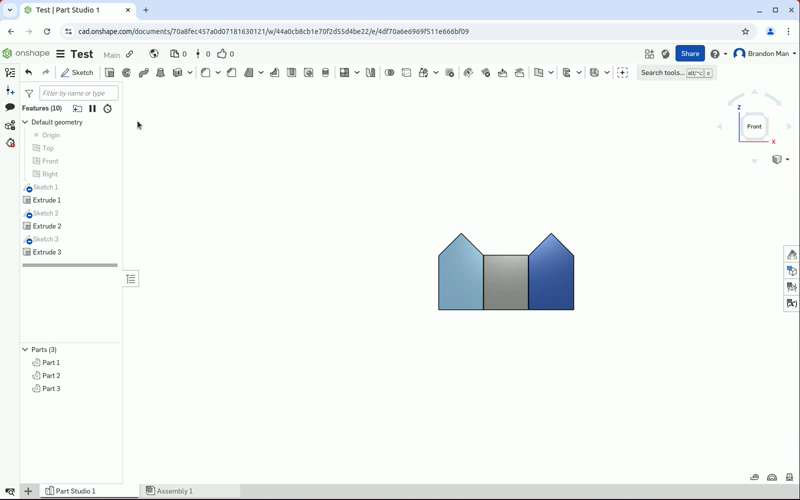
key(shift+h)
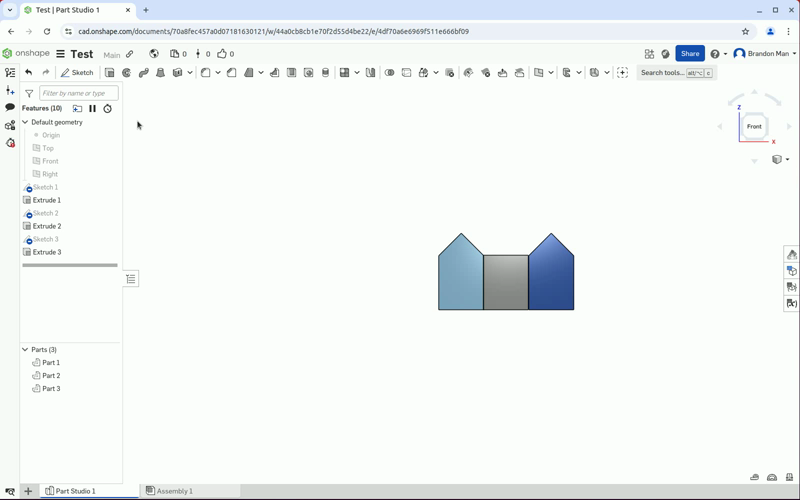
key(shift+h)
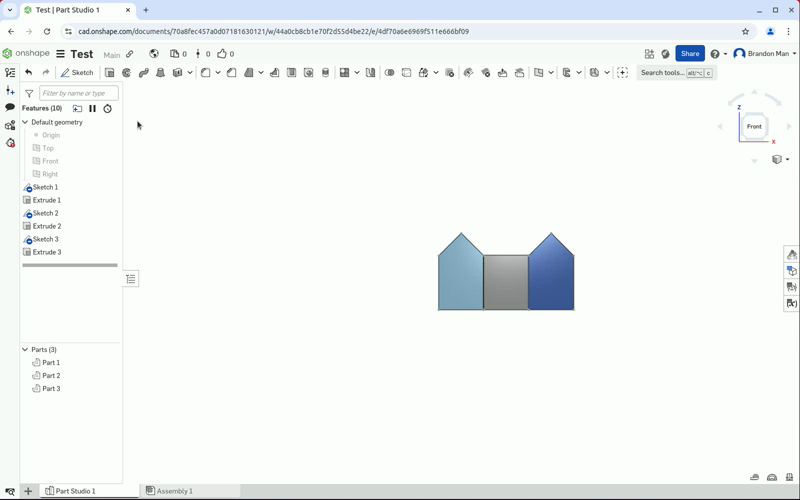
key(shift+7)
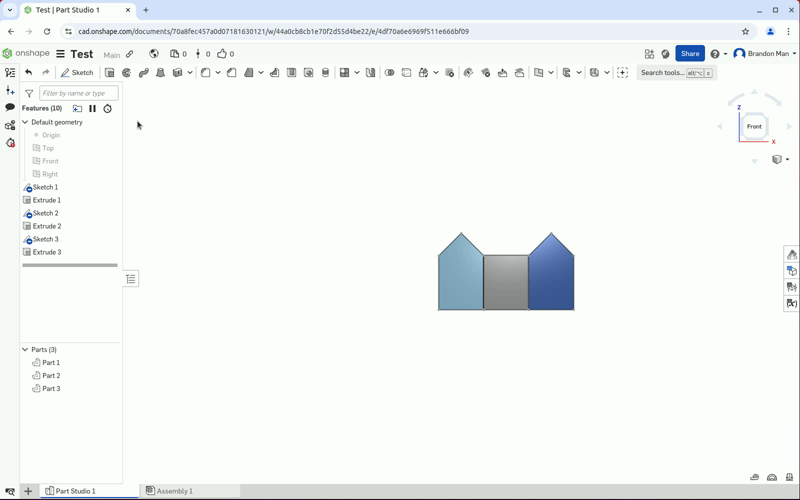
key(left, 2)
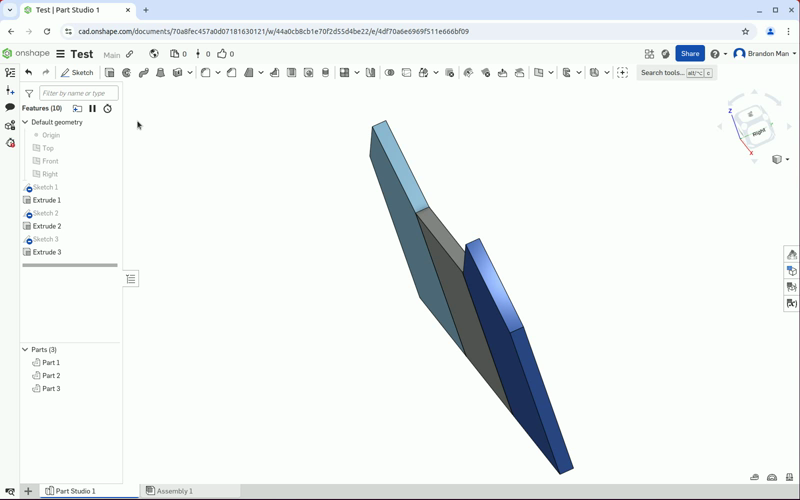
key(down, 2)
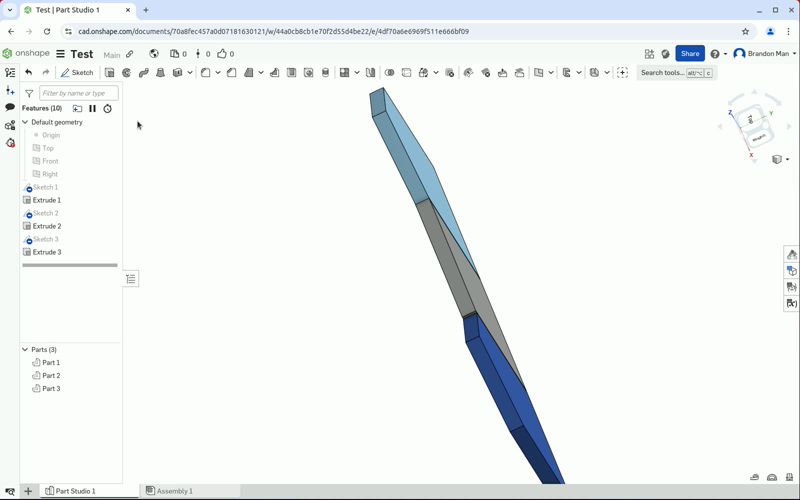
key(up, 2)
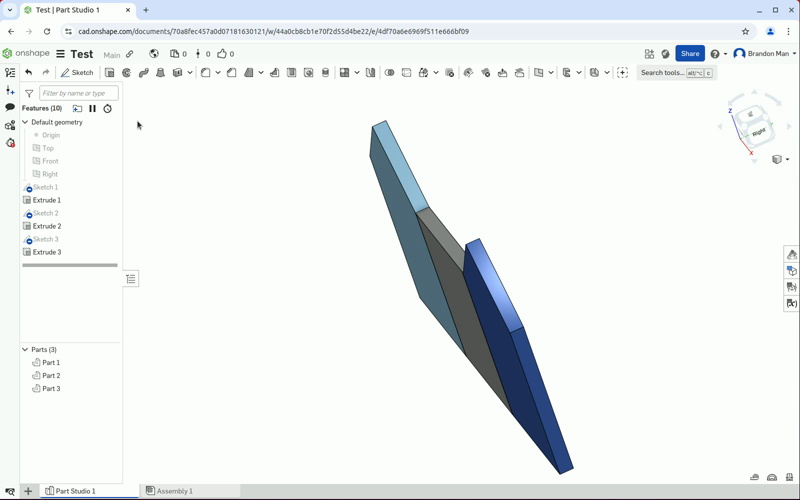
key(right, 2)
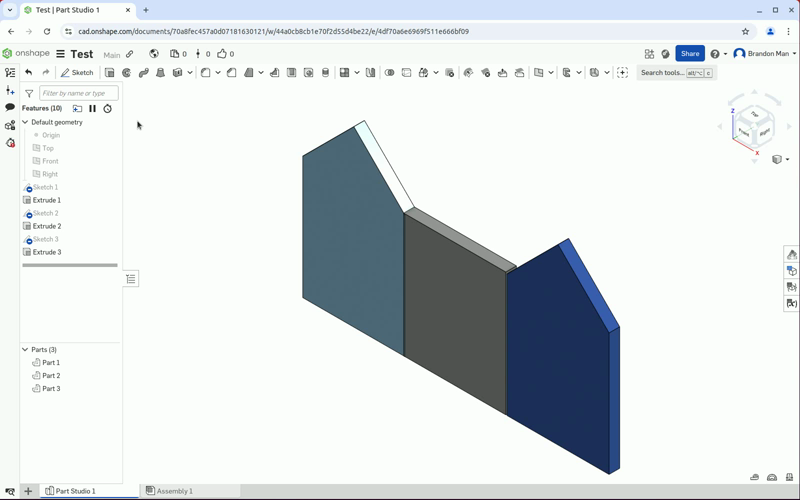
mouse_move(73, 189)
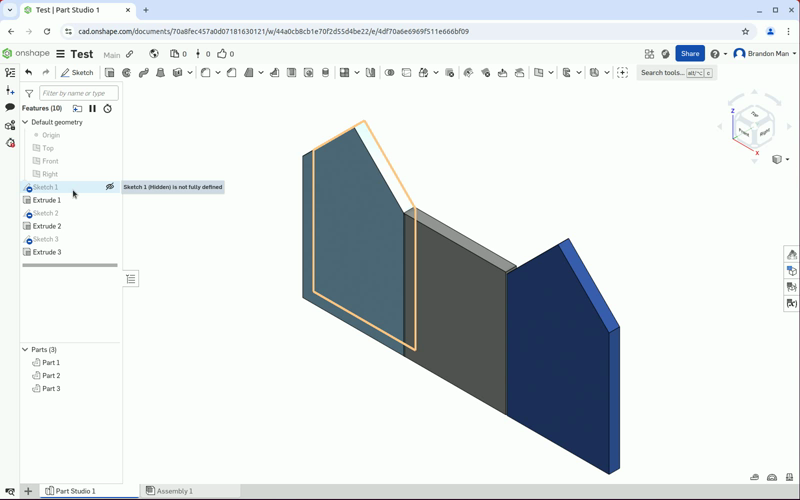
click(73, 189)